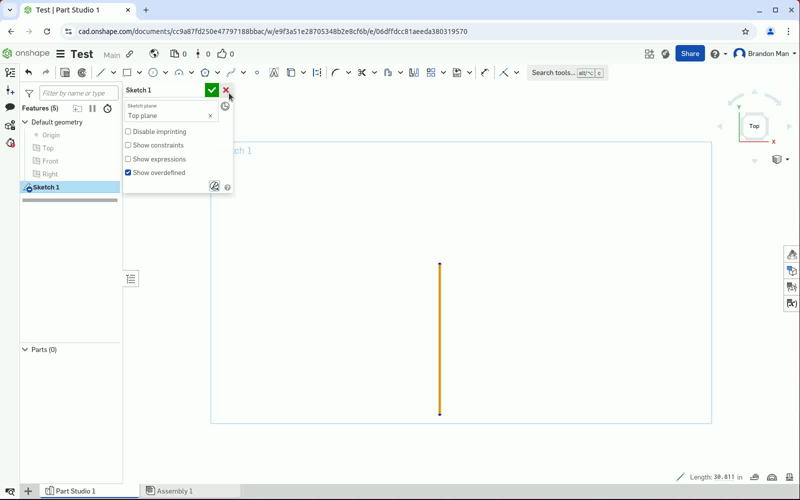
key(shift+h)
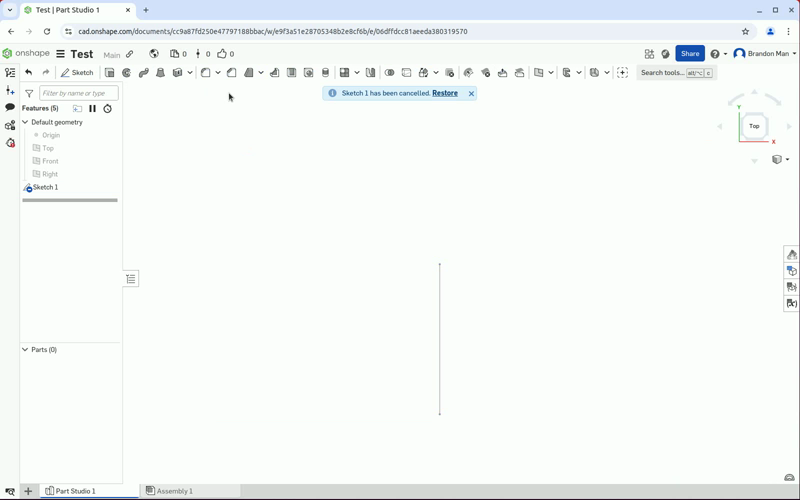
key(shift+s)
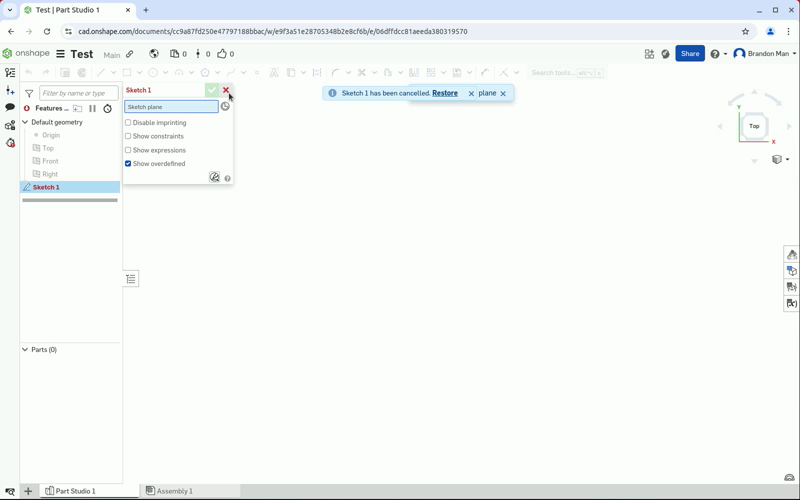
mouse_move(73, 150)
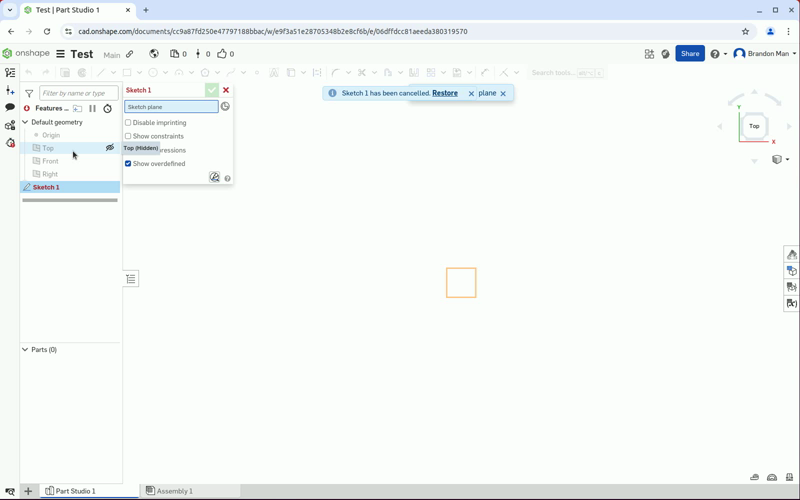
click(73, 150)
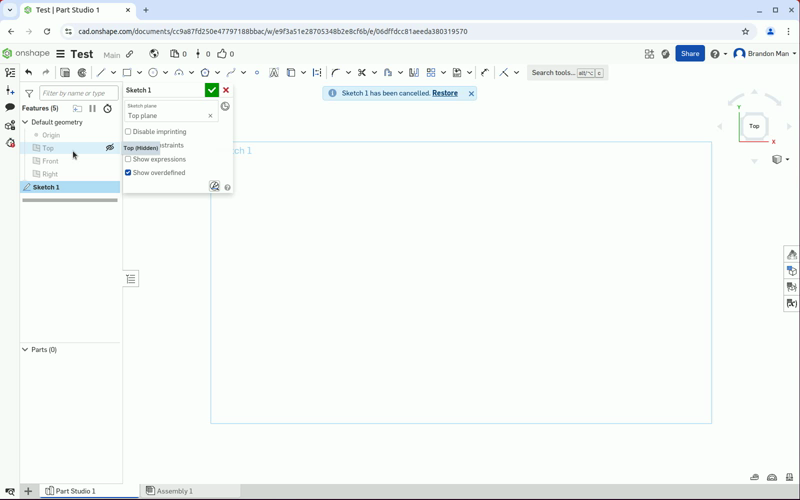
mouse_move(73, 352)
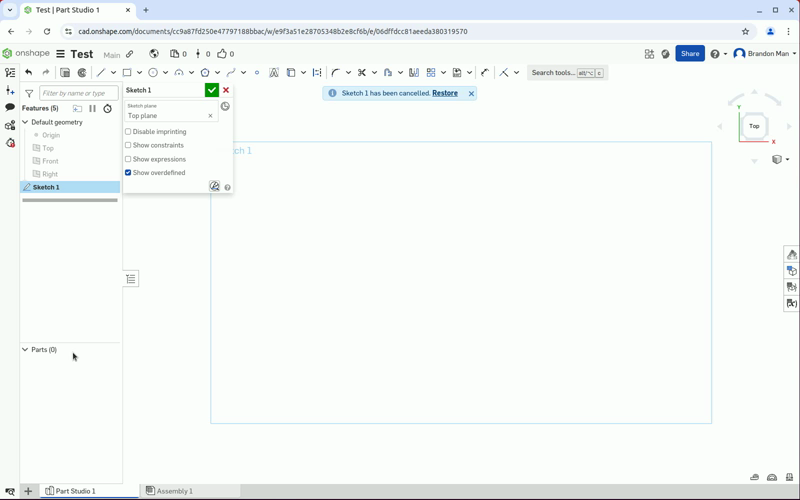
key(y)
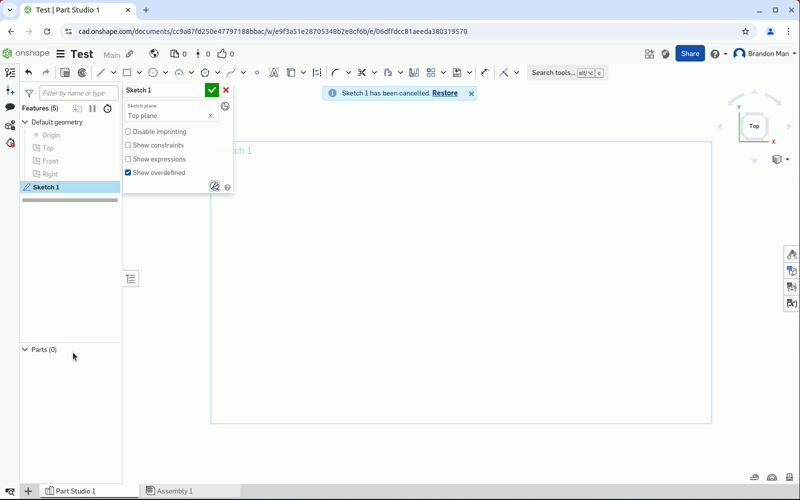
key(c)
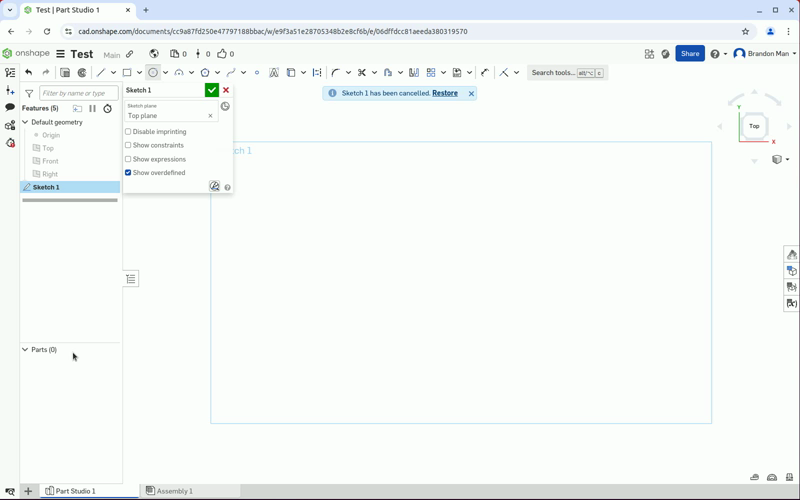
key_down(shift)
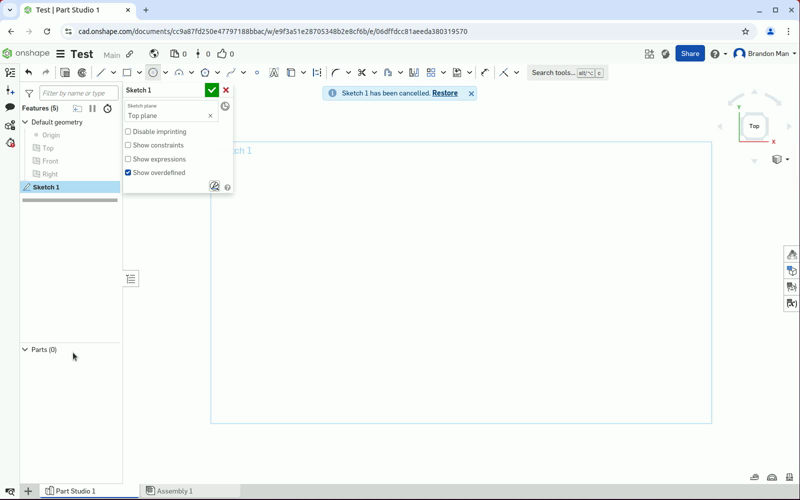
mouse_move(392, 282)
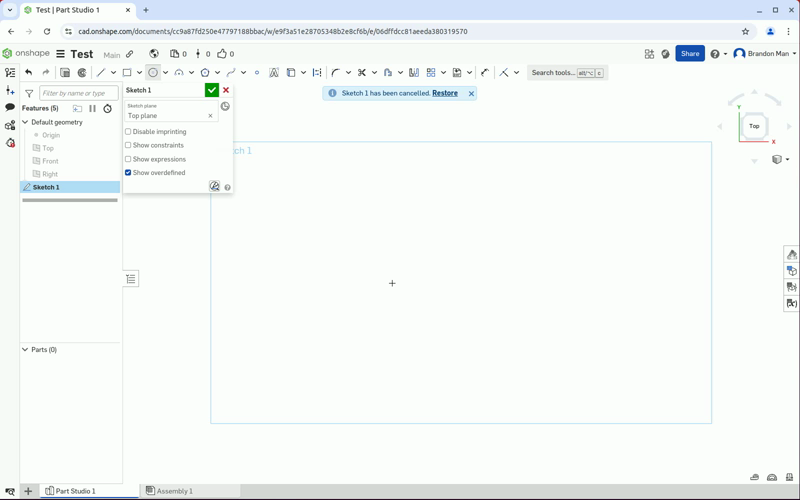
click(392, 282)
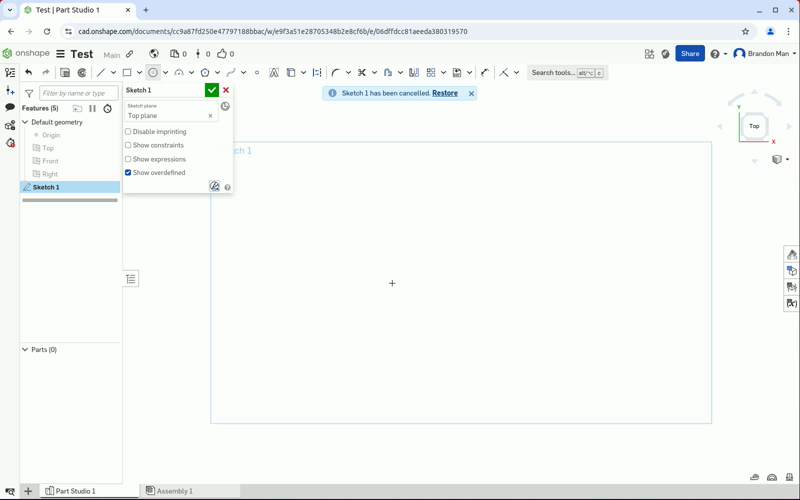
key_up(shift)
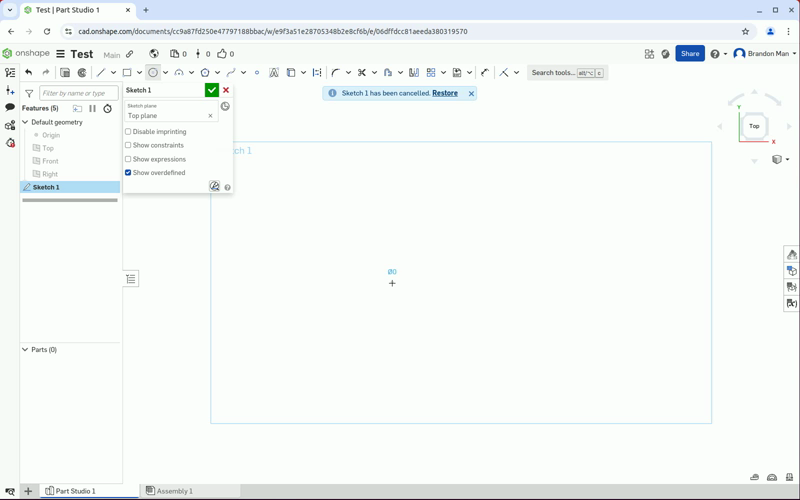
mouse_move(435, 282)
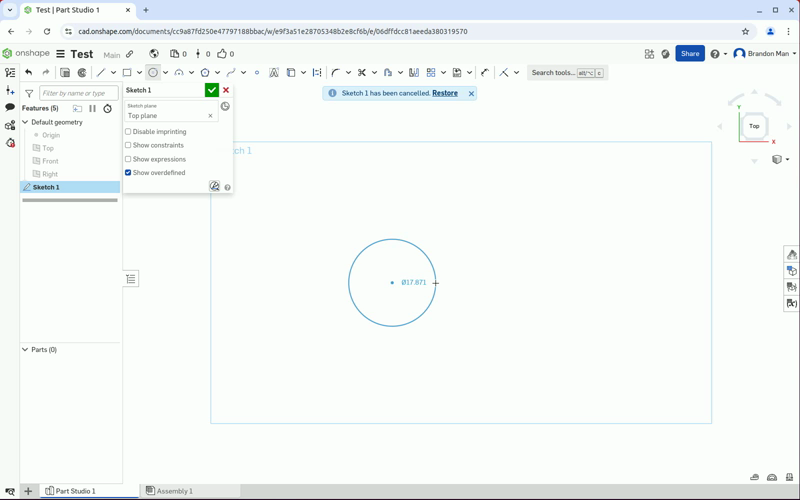
click(435, 282)
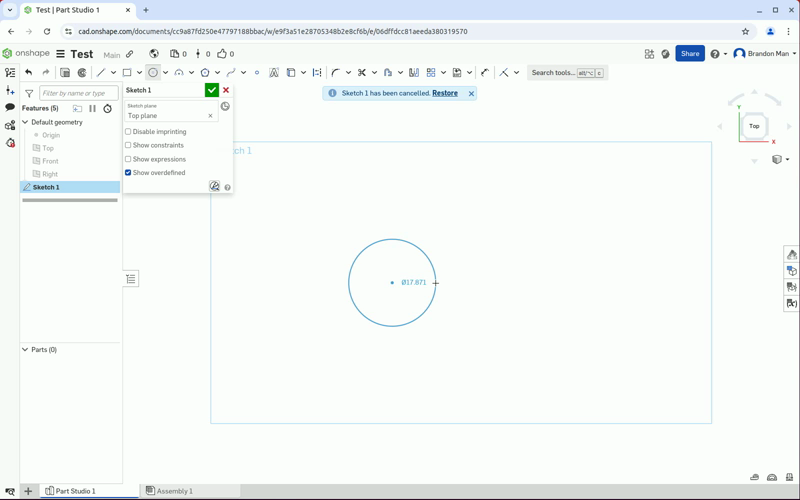
key(esc)
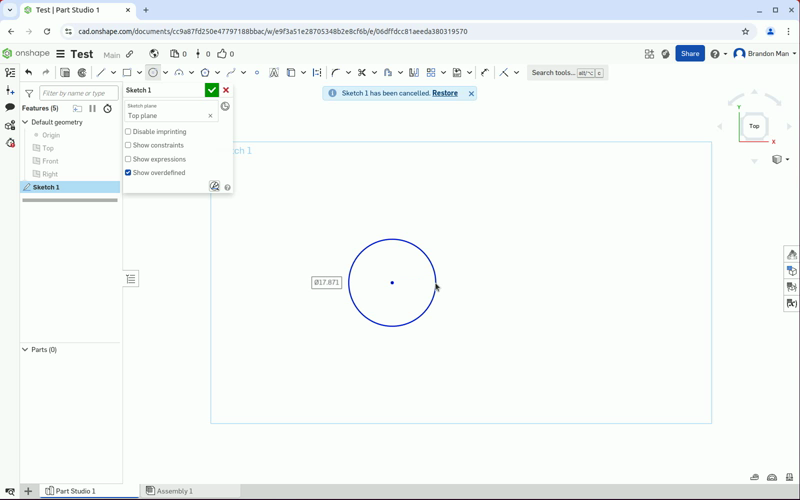
key(c)
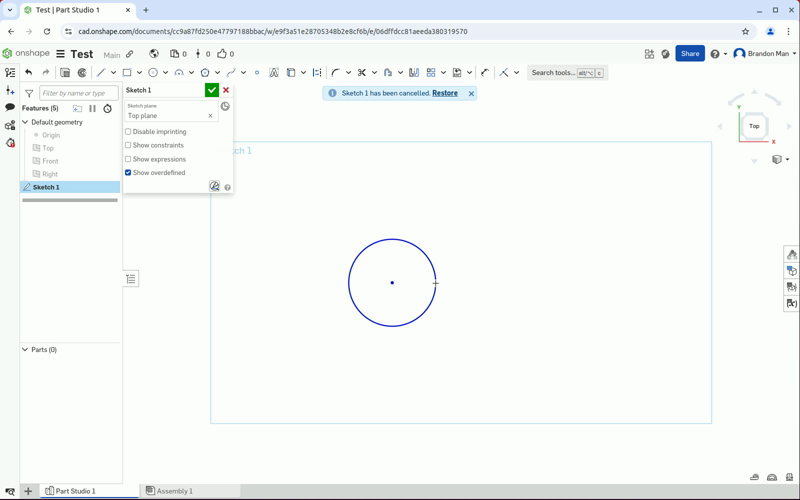
key_down(shift)
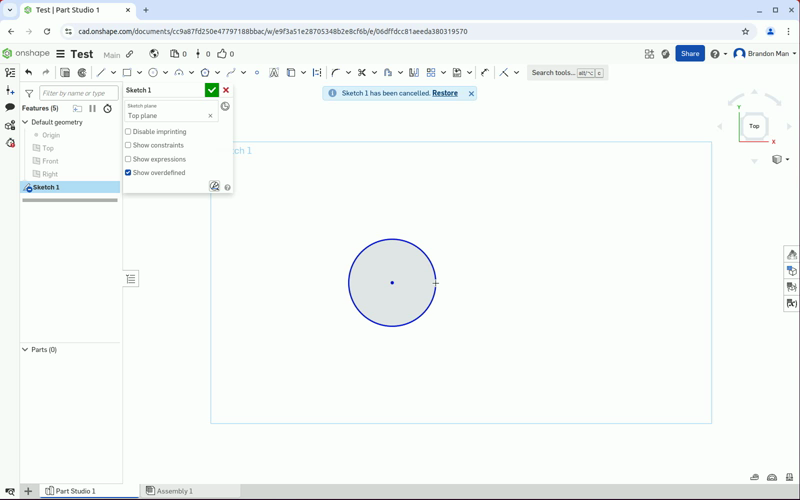
mouse_move(392, 282)
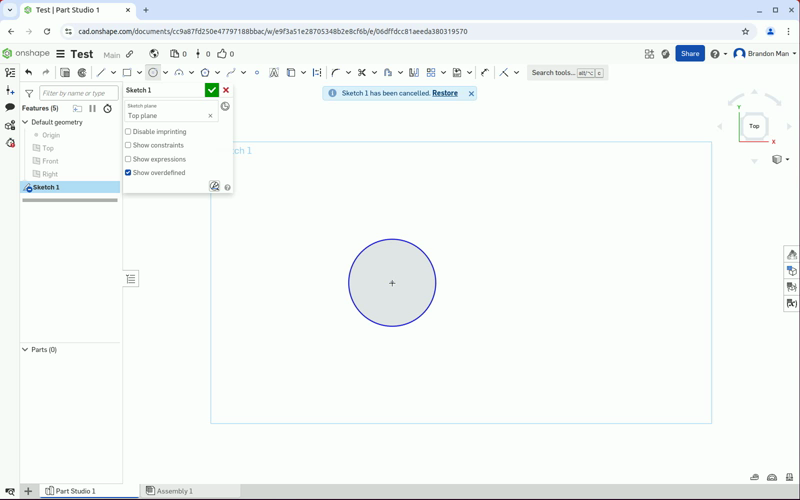
click(392, 282)
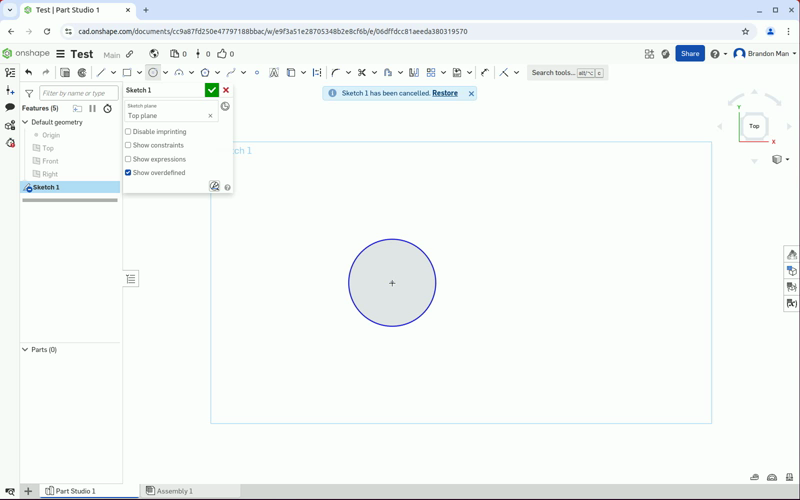
key_up(shift)
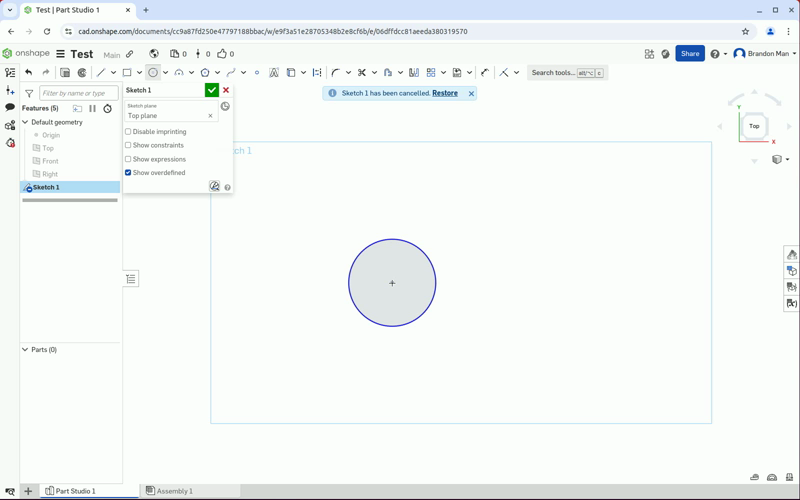
mouse_move(415, 282)
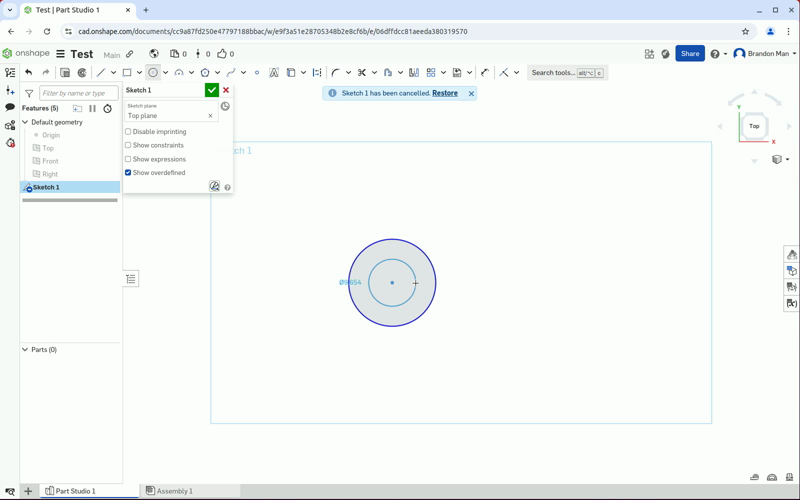
click(415, 282)
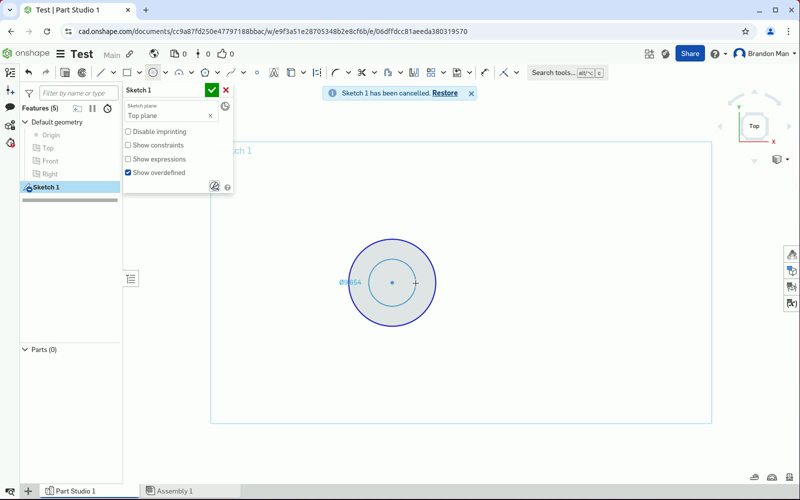
key(esc)
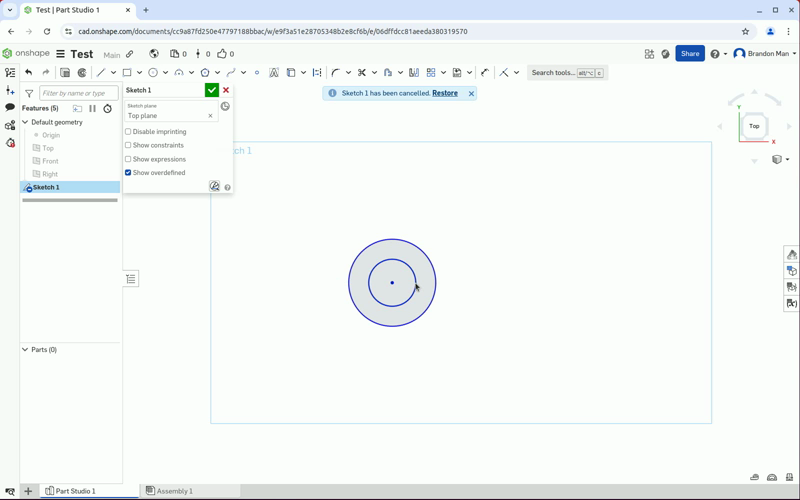
mouse_move(351, 288)
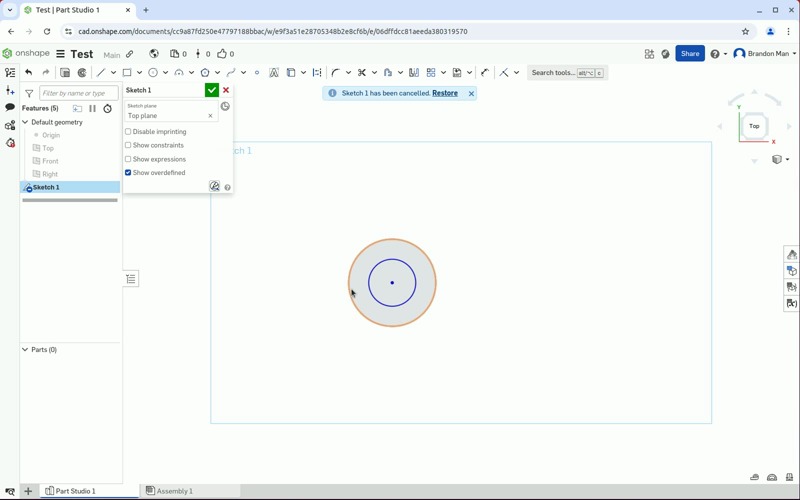
click(351, 288)
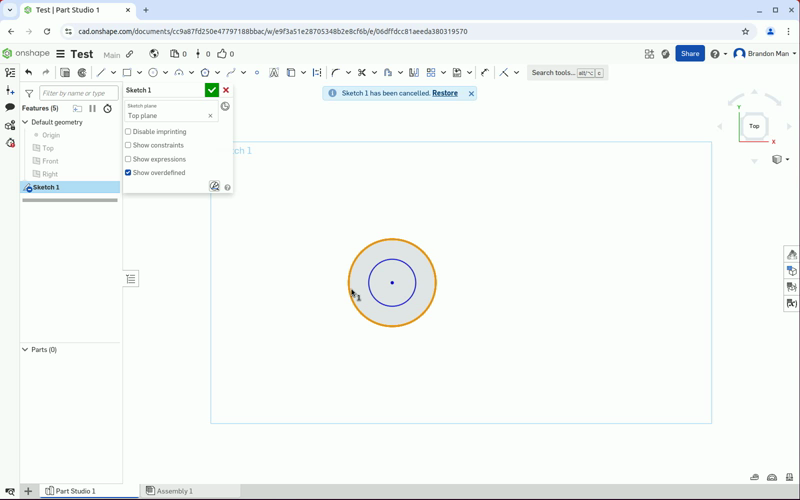
mouse_move(73, 352)
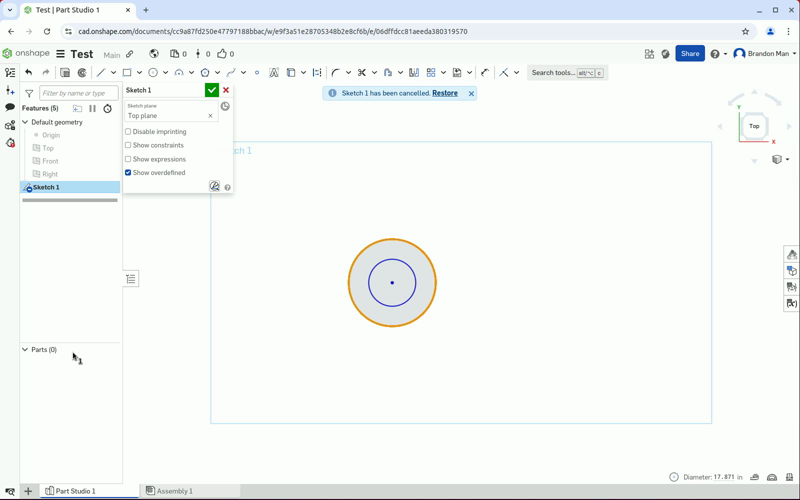
key(shift+y)
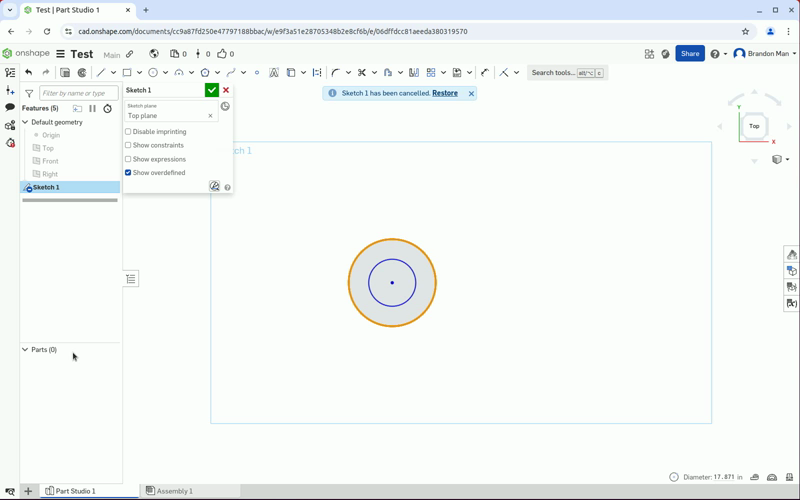
key(shift+e)
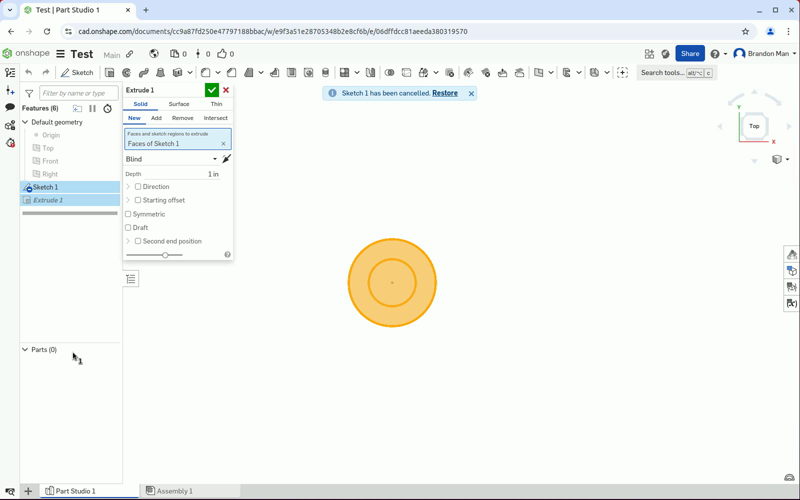
mouse_move(143, 106)
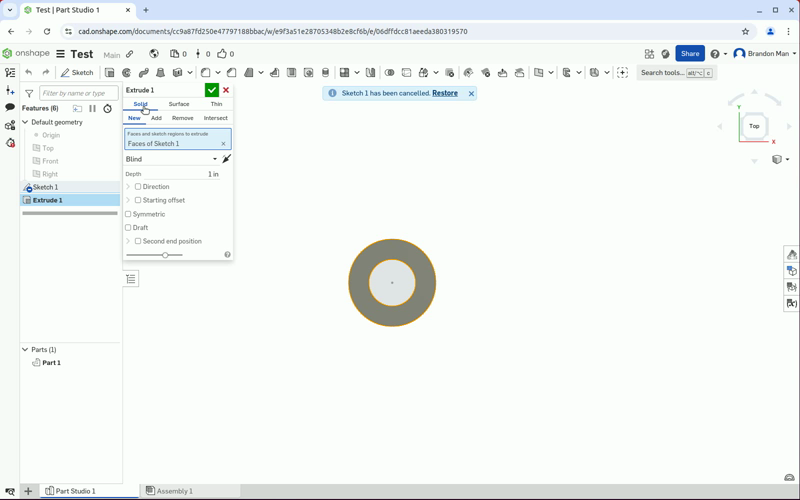
click(143, 106)
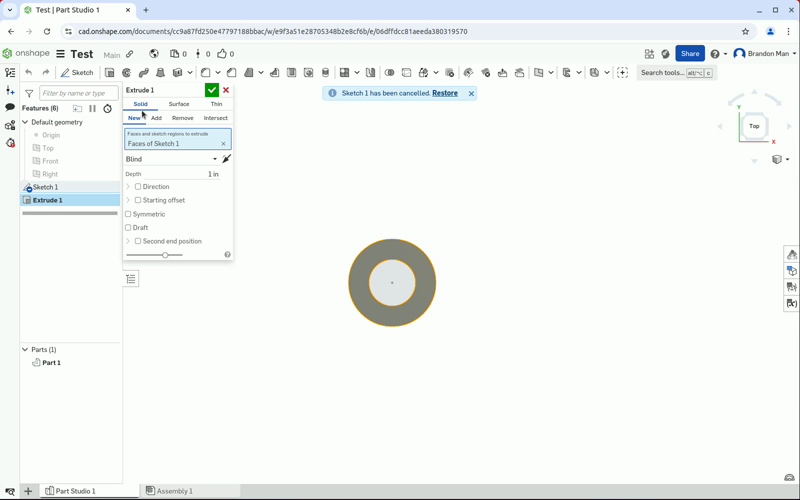
mouse_move(137, 120)
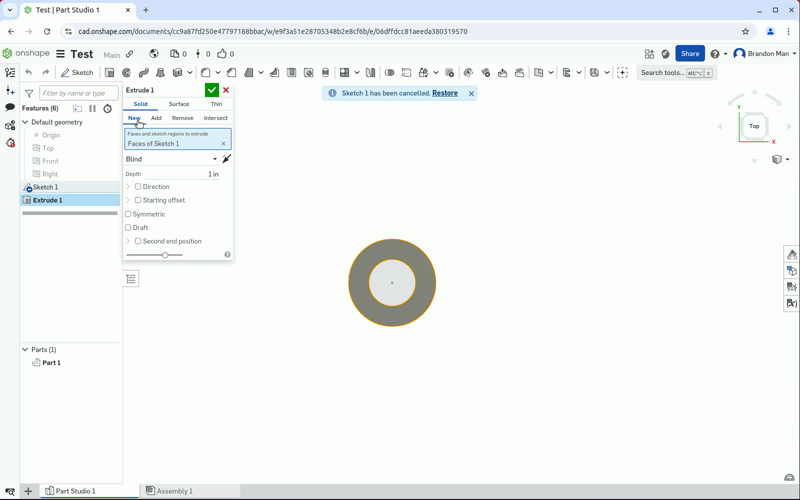
click(137, 120)
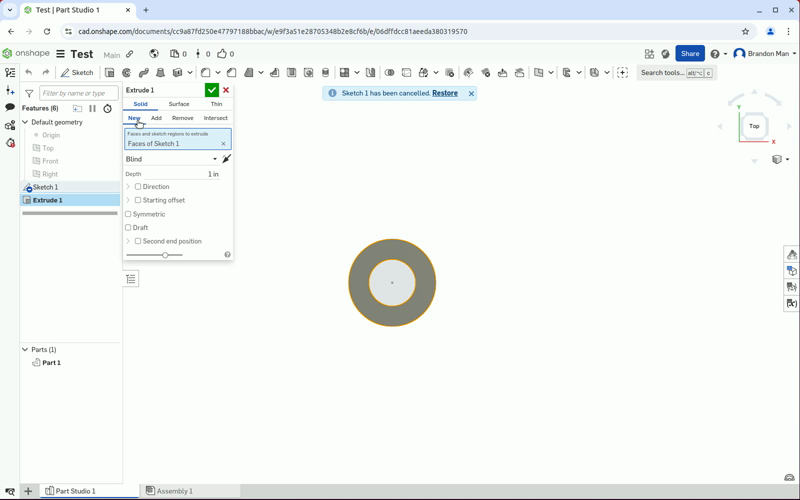
key(tab, 4)
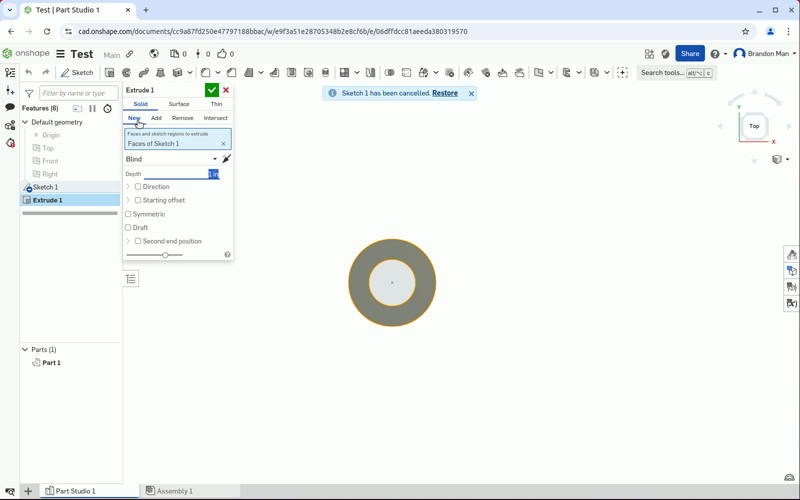
text(15.646)
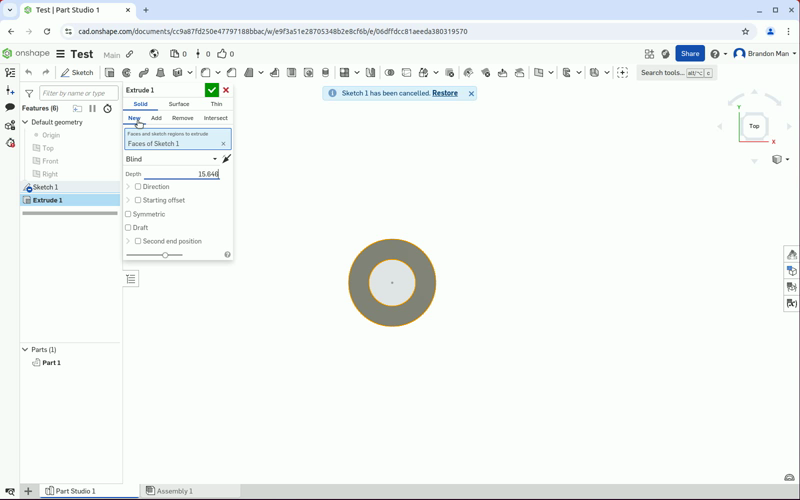
key(enter)
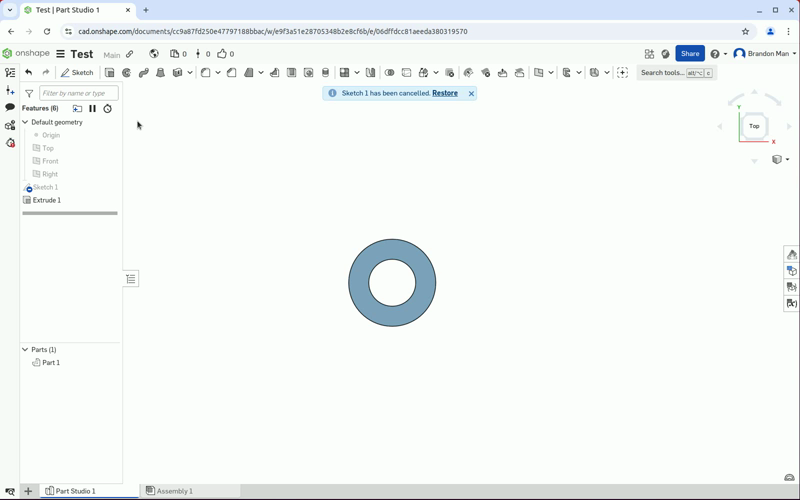
key(shift+h)
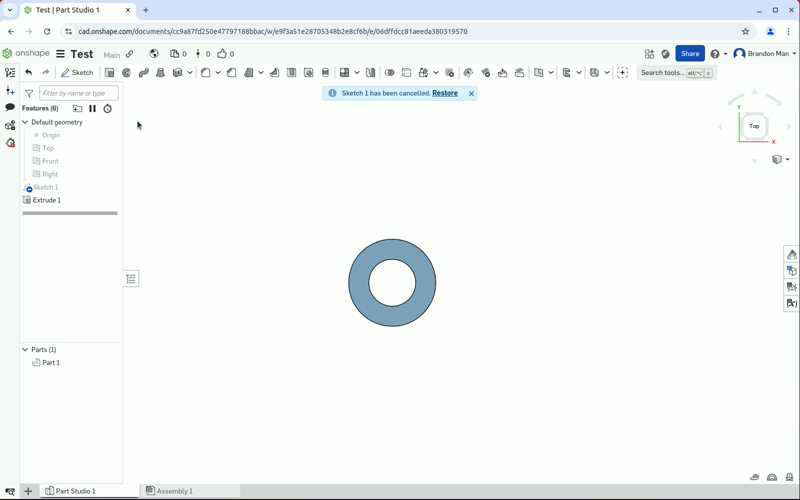
key(shift+h)
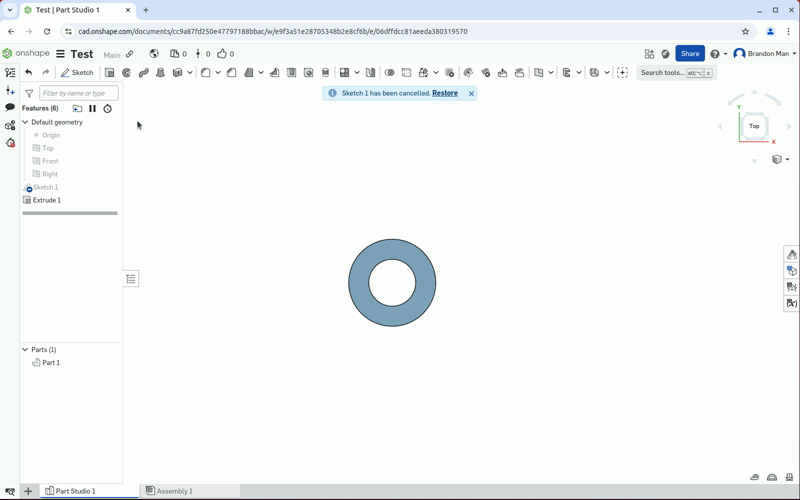
mouse_move(73, 189)
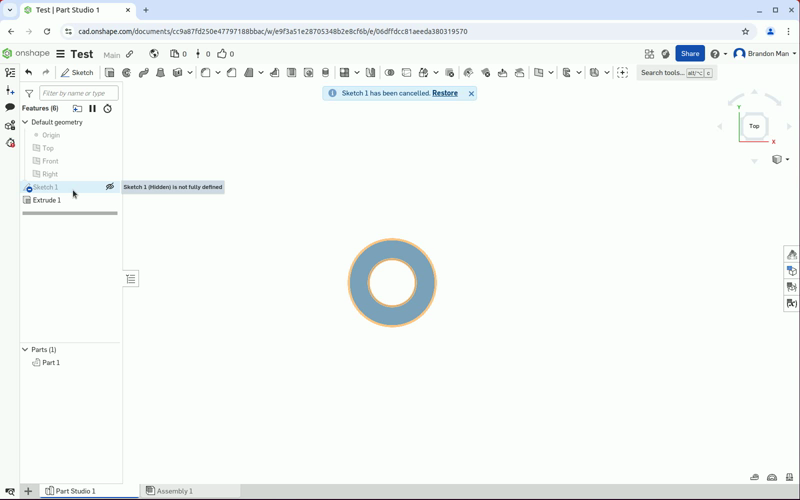
click(73, 189)
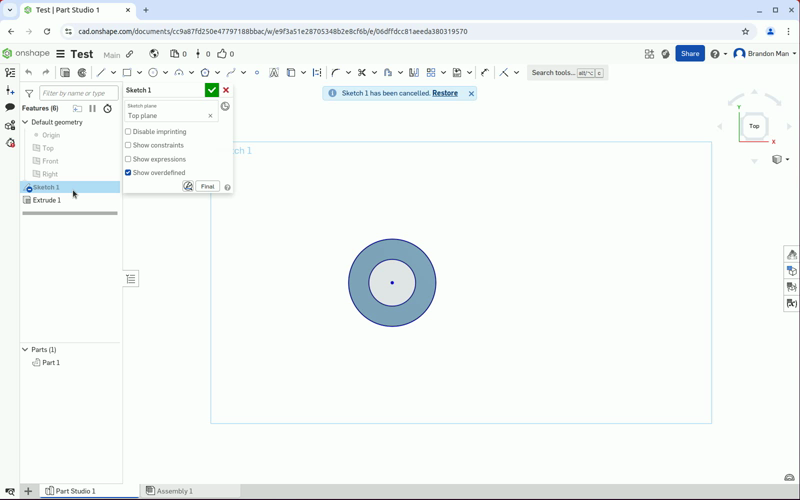
mouse_move(229, 92)
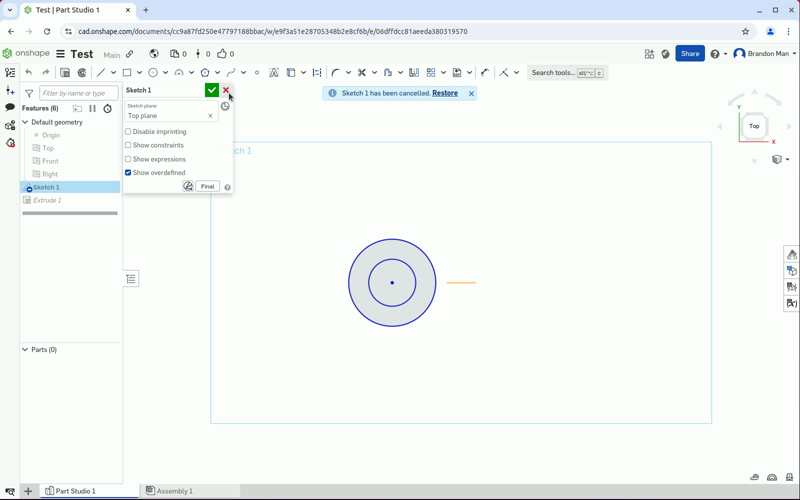
click(229, 92)
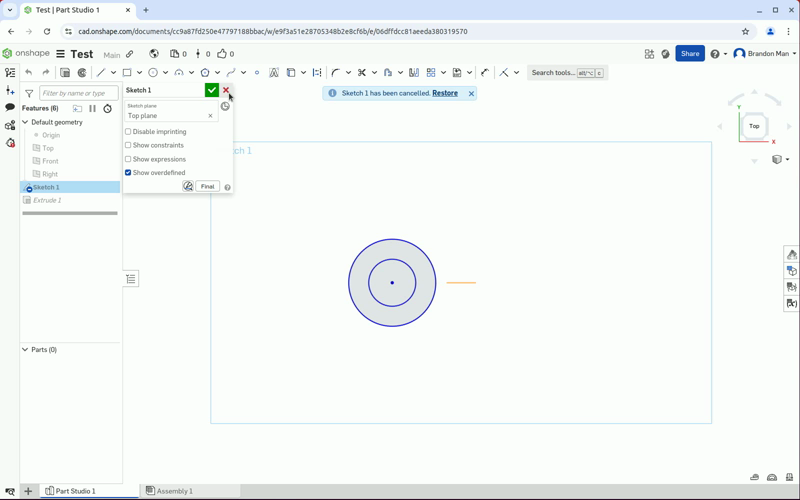
key(shift+s)
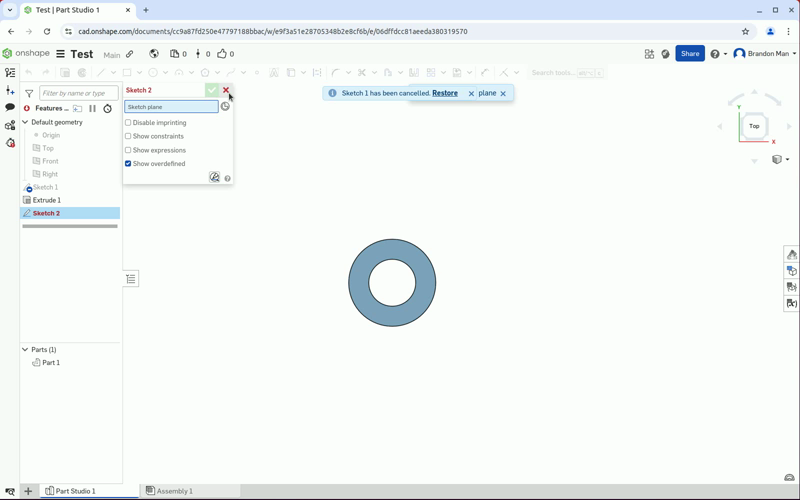
mouse_move(73, 150)
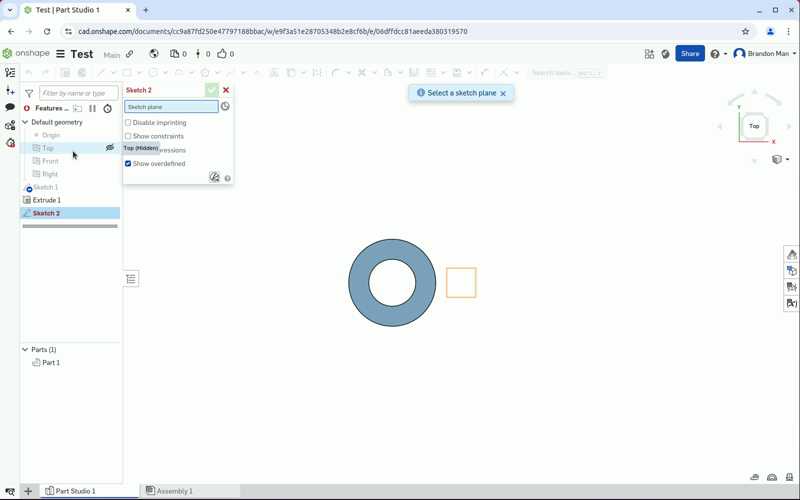
click(73, 150)
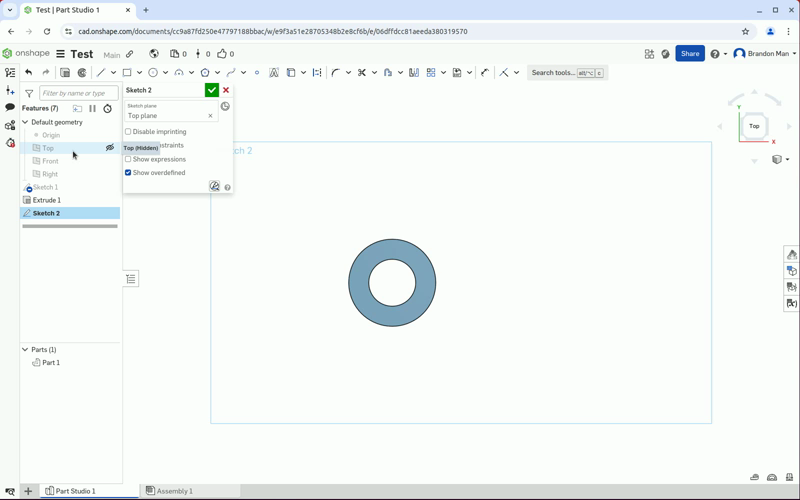
mouse_move(73, 352)
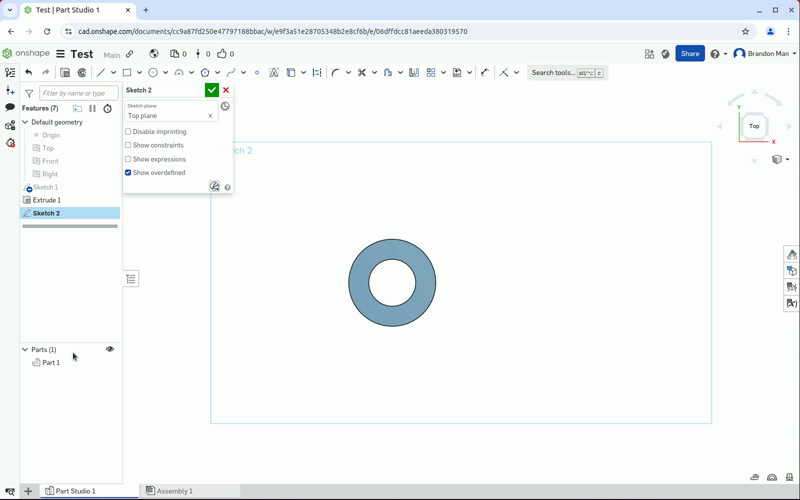
key(y)
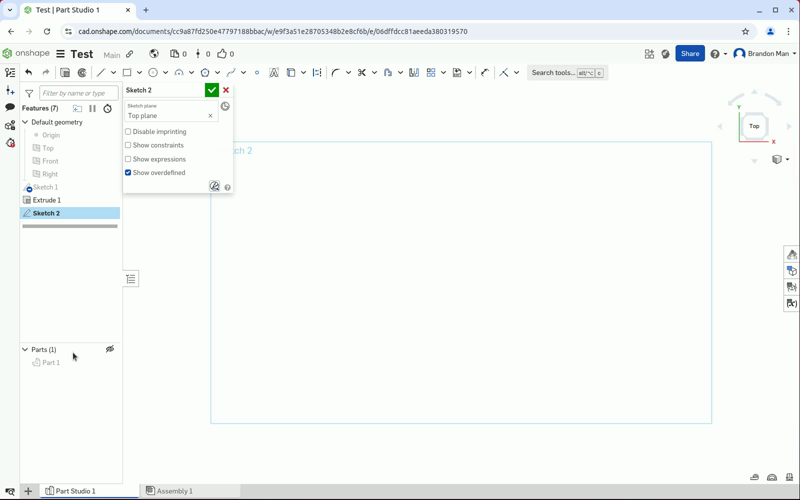
key(l)
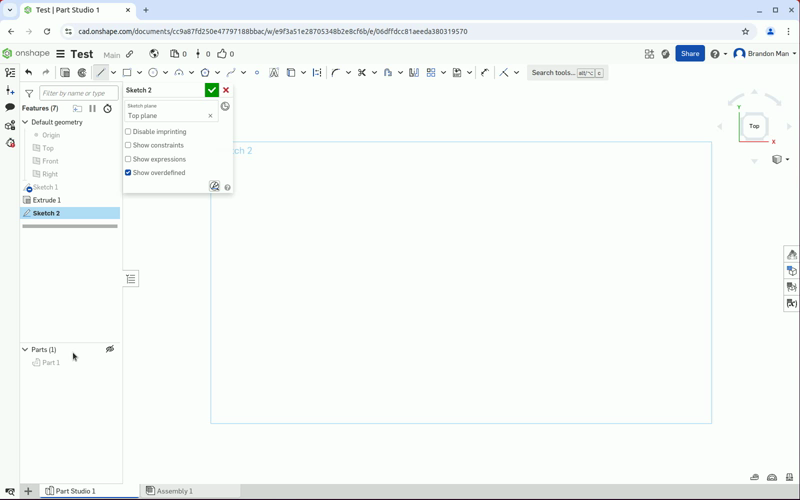
key_down(shift)
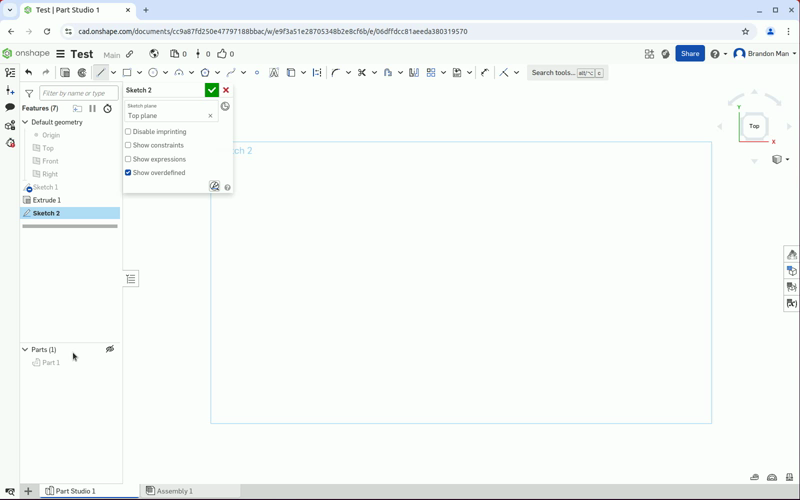
mouse_move(391, 326)
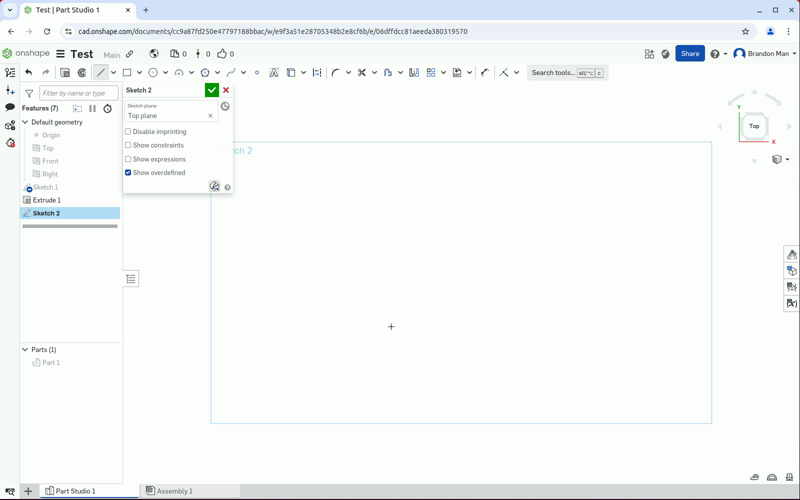
click(391, 326)
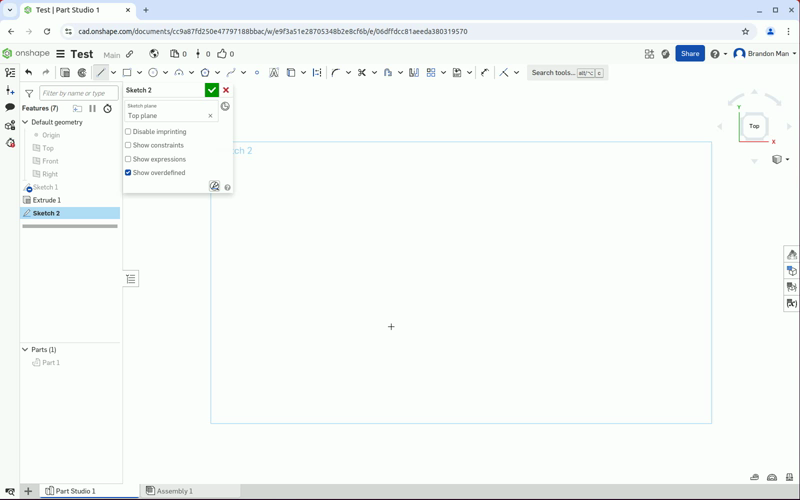
key_up(shift)
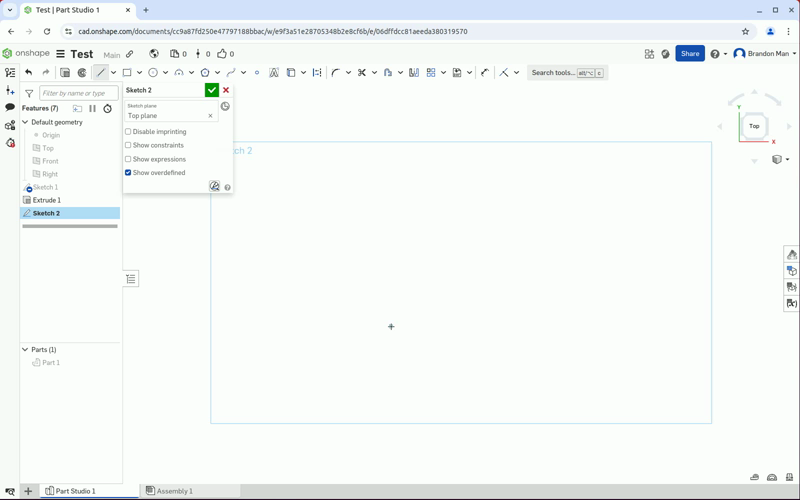
key_down(shift)
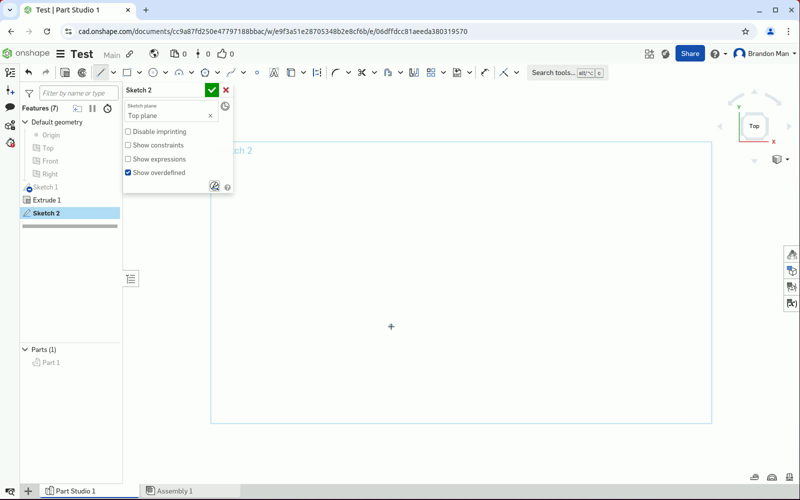
mouse_move(529, 324)
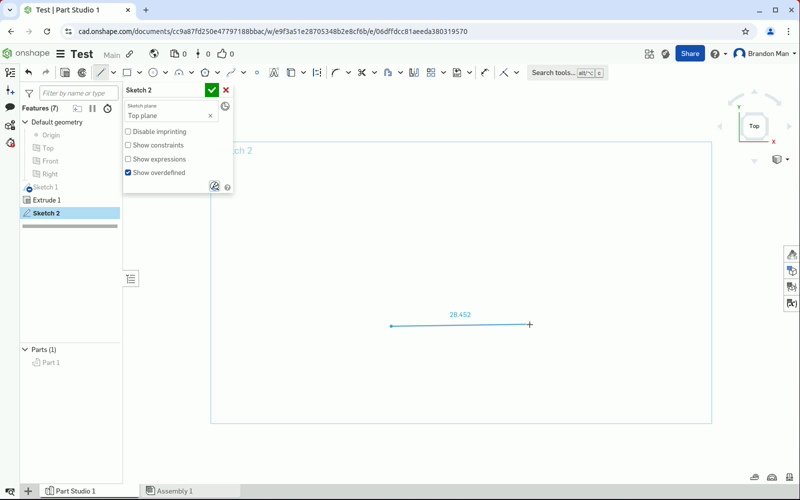
click(529, 324)
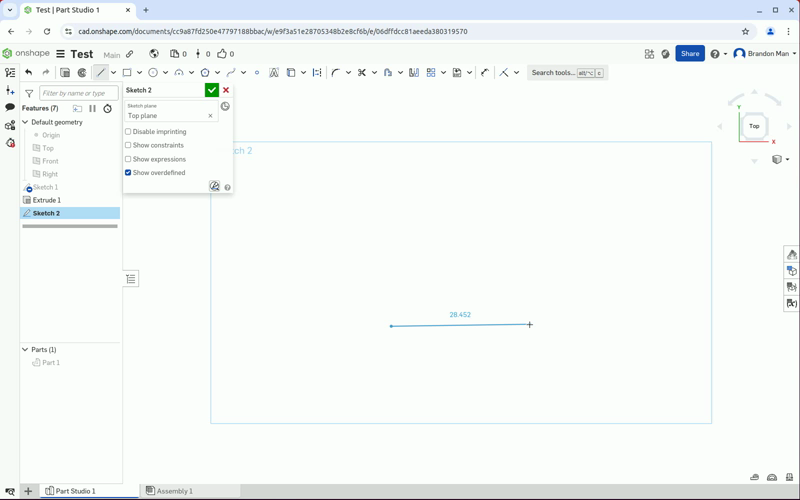
key_up(shift)
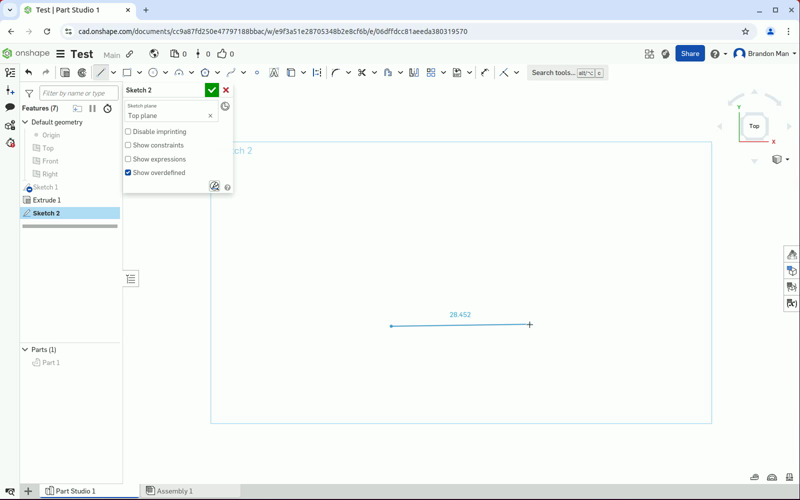
key(esc)
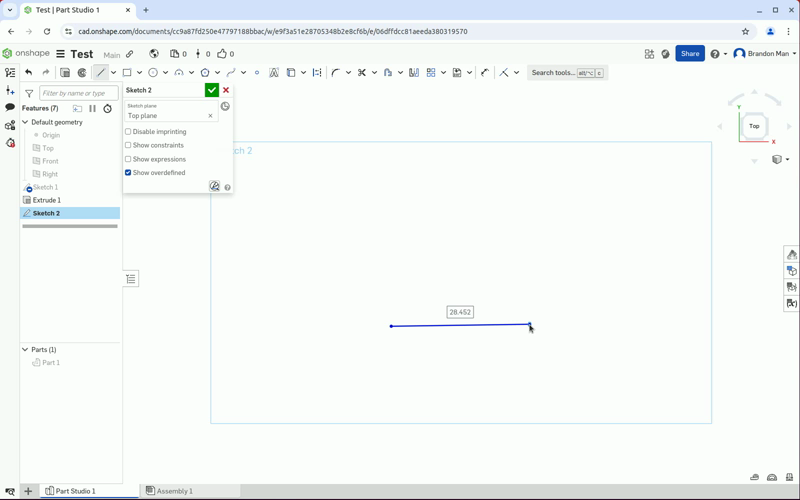
key(a)
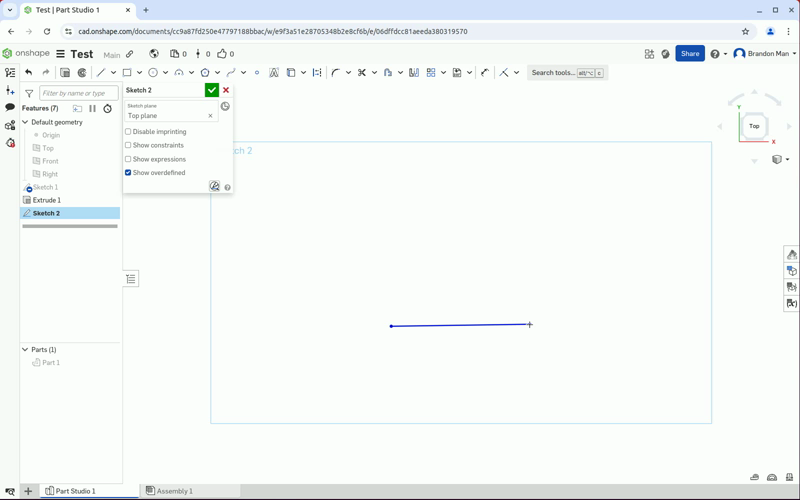
mouse_move(529, 324)
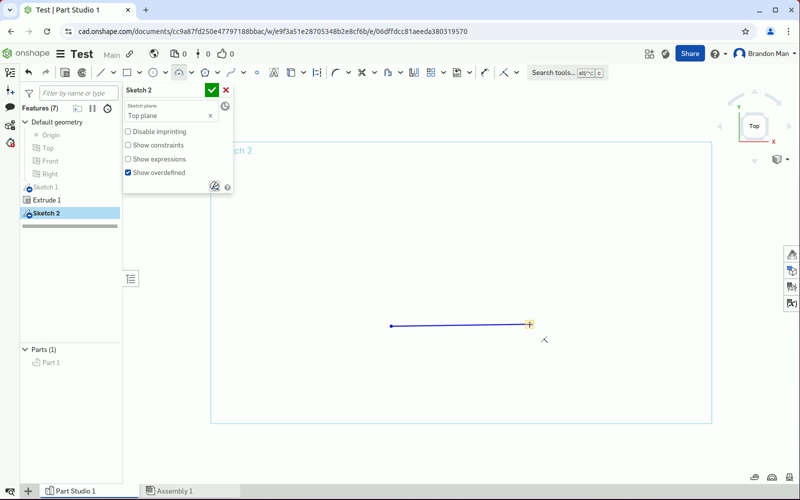
click(529, 324)
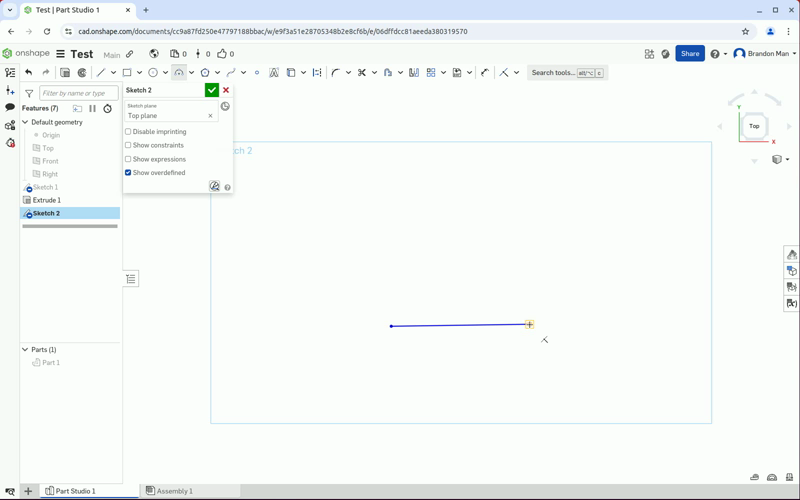
key_down(shift)
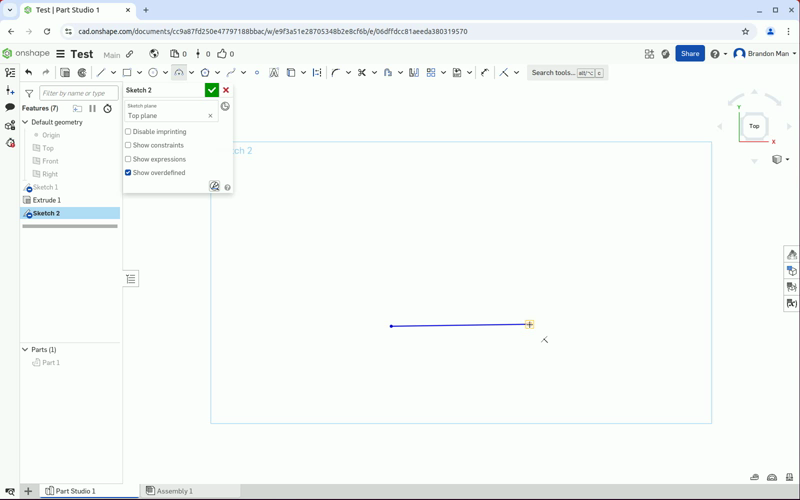
mouse_move(529, 241)
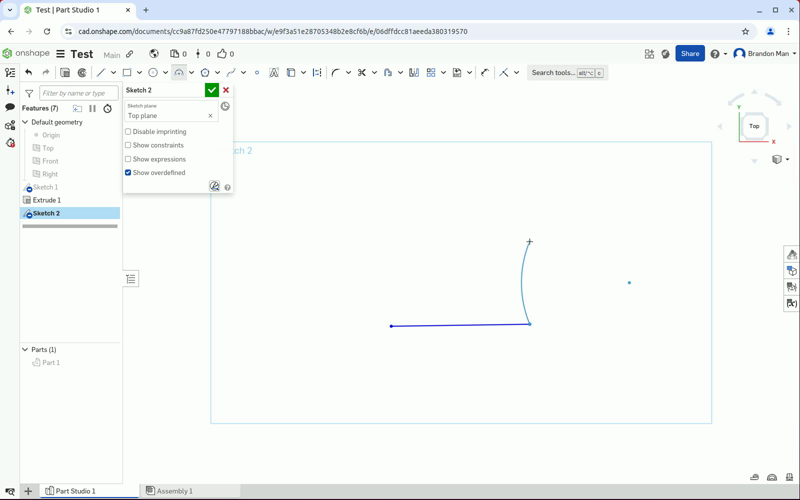
click(529, 241)
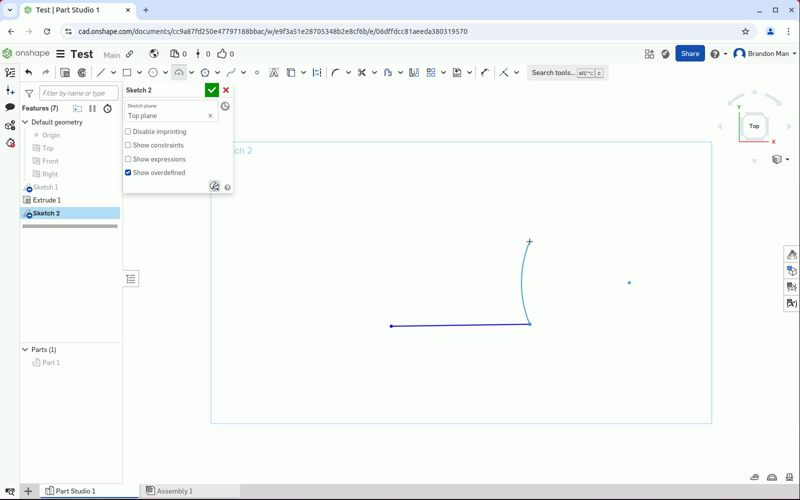
mouse_move(570, 282)
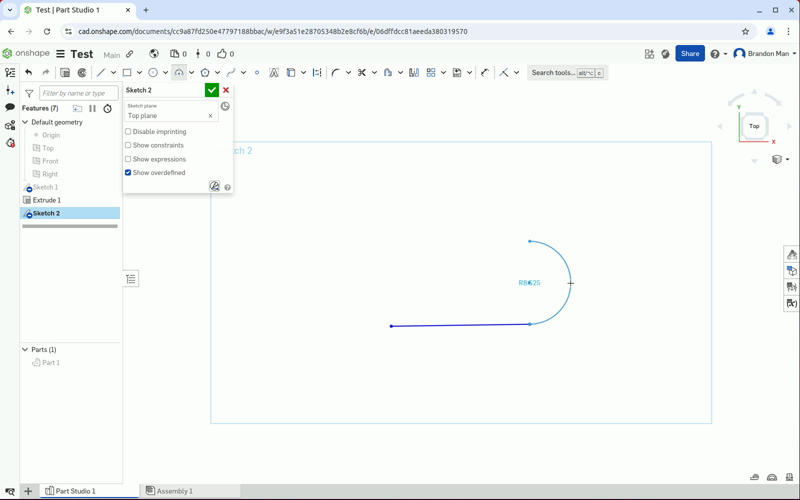
click(570, 282)
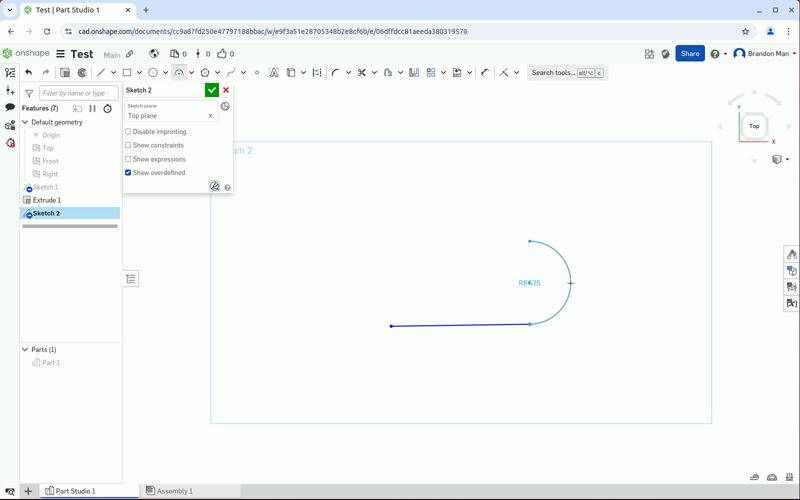
key_up(shift)
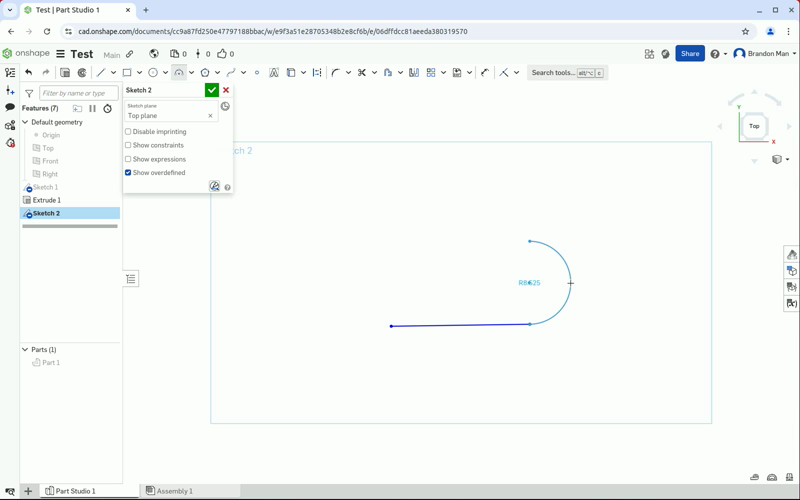
key(esc)
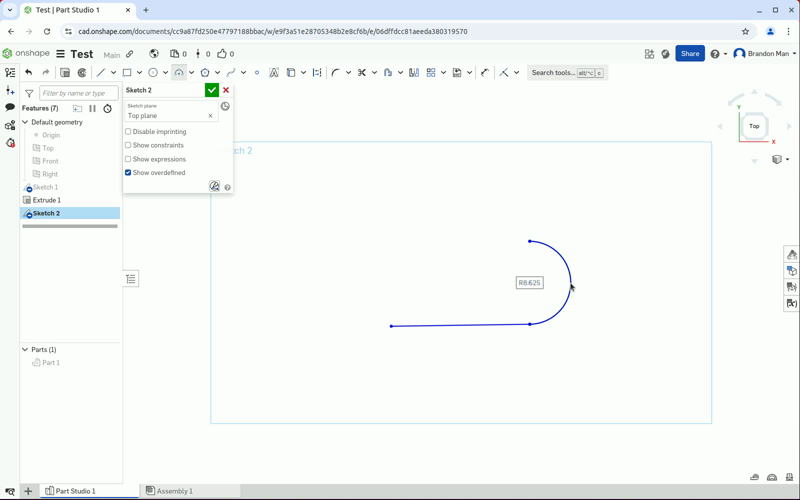
key(l)
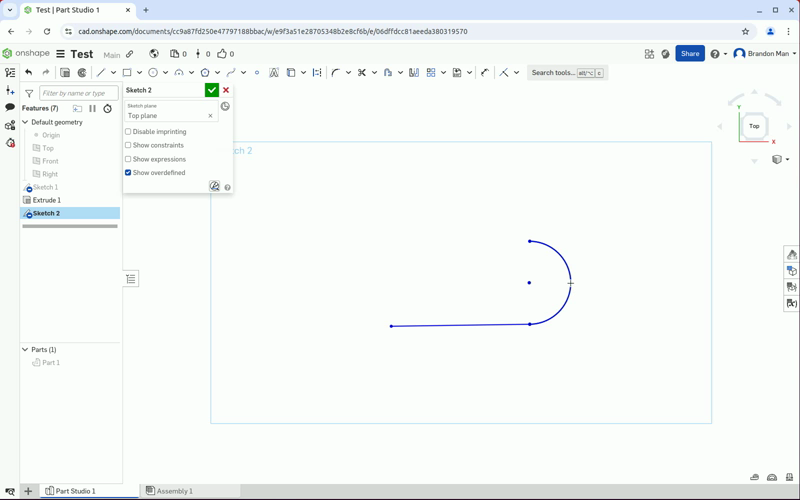
mouse_move(529, 241)
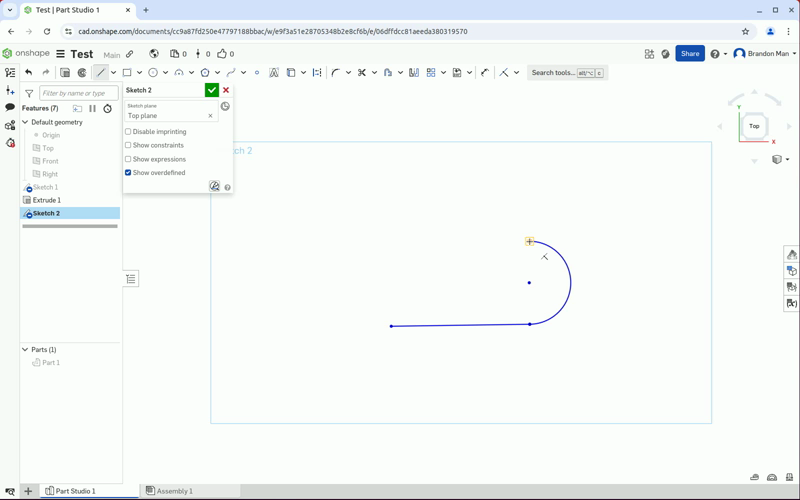
click(529, 241)
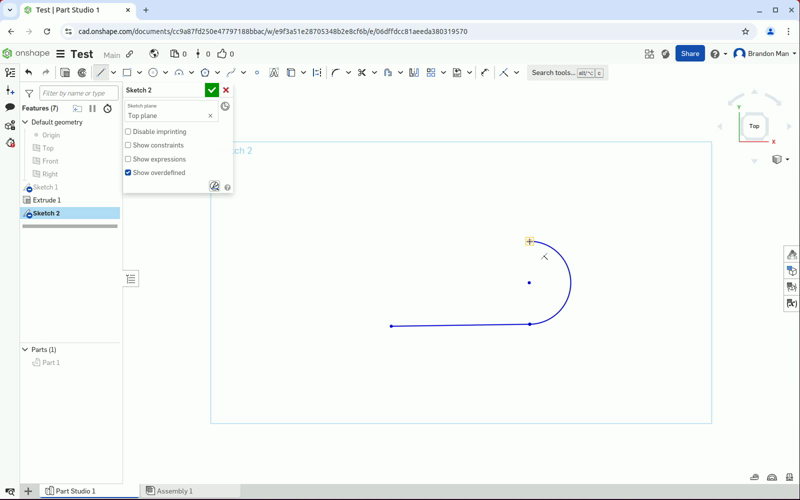
key_down(shift)
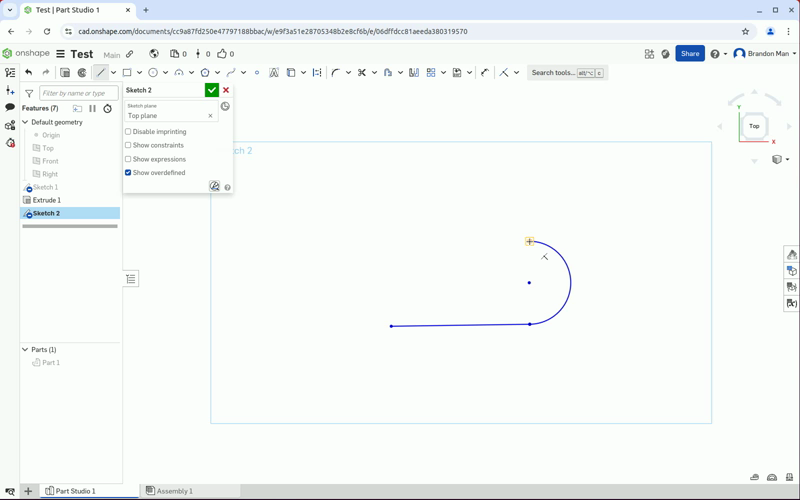
mouse_move(391, 241)
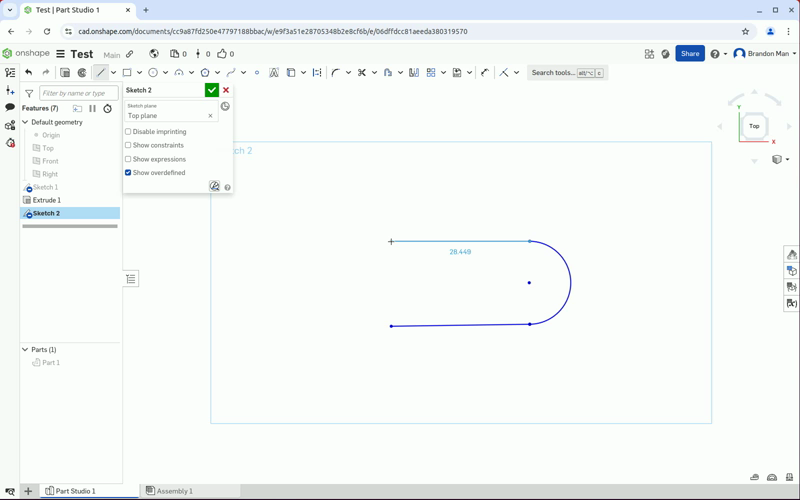
click(391, 241)
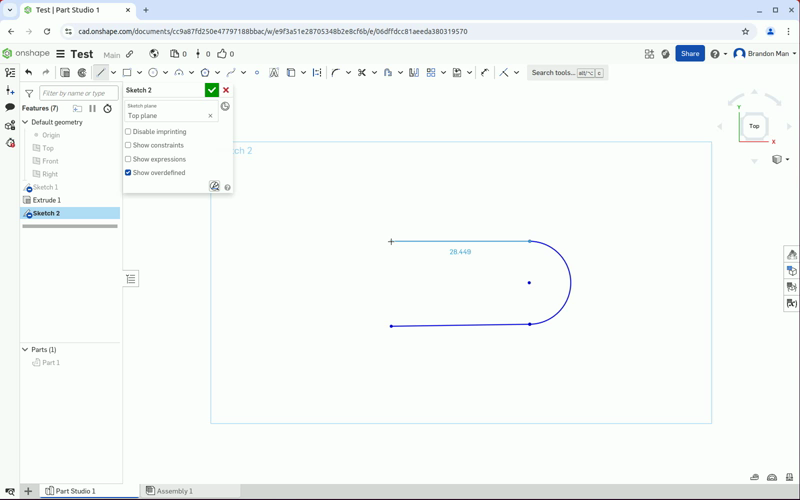
key_up(shift)
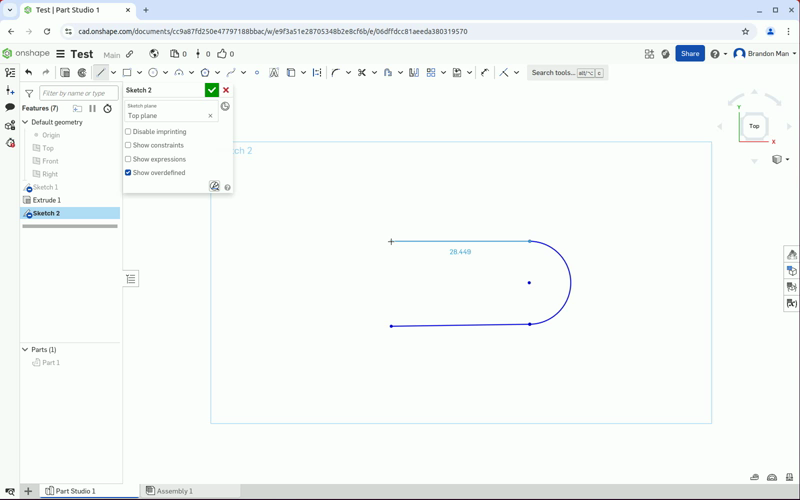
key(esc)
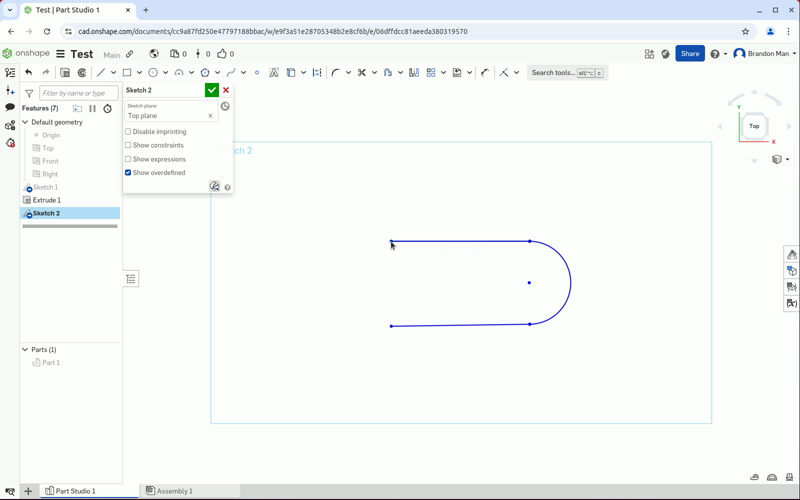
key(a)
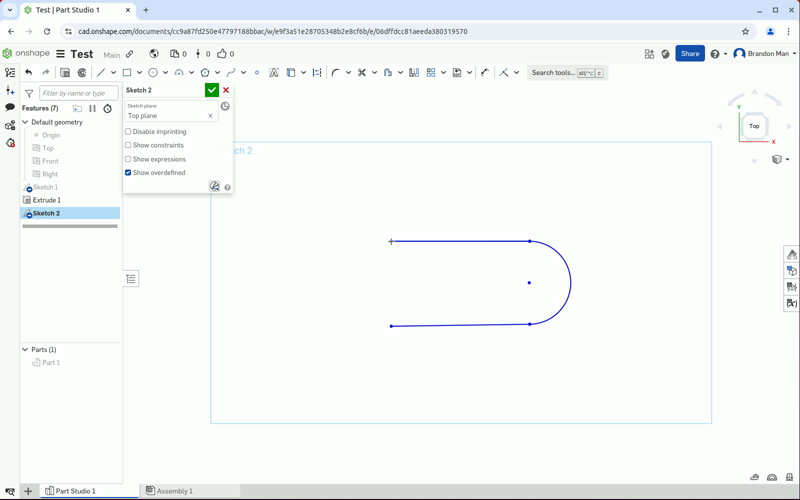
mouse_move(391, 241)
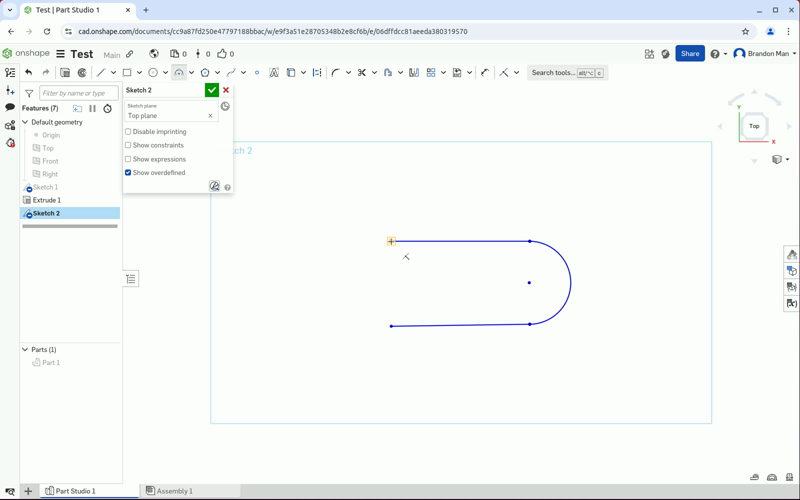
click(391, 241)
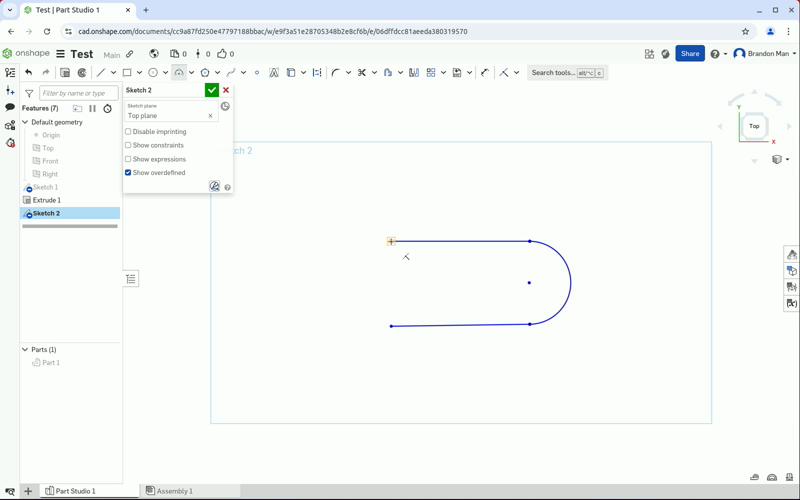
mouse_move(391, 326)
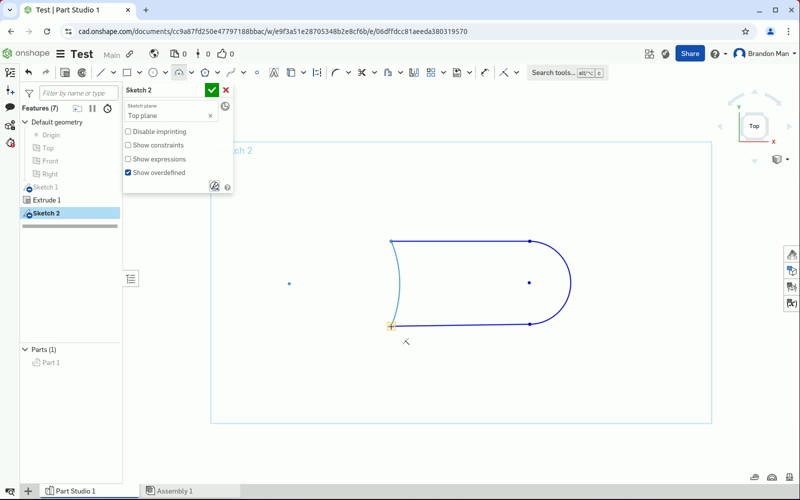
click(391, 326)
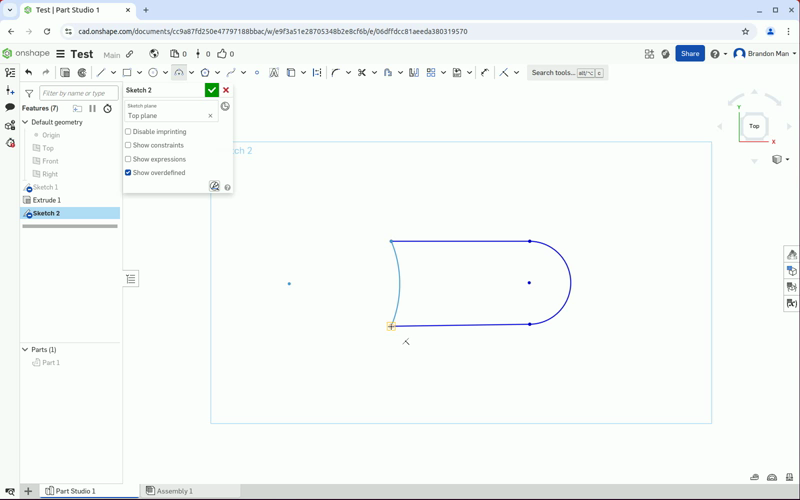
key_down(shift)
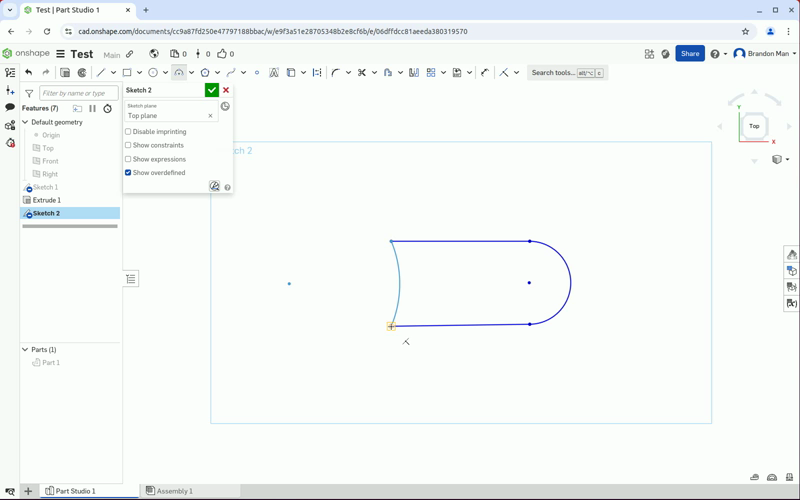
mouse_move(433, 283)
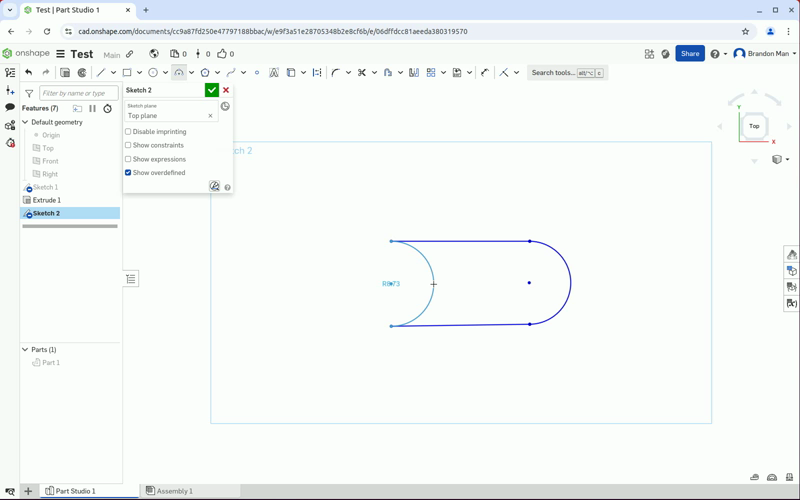
click(433, 283)
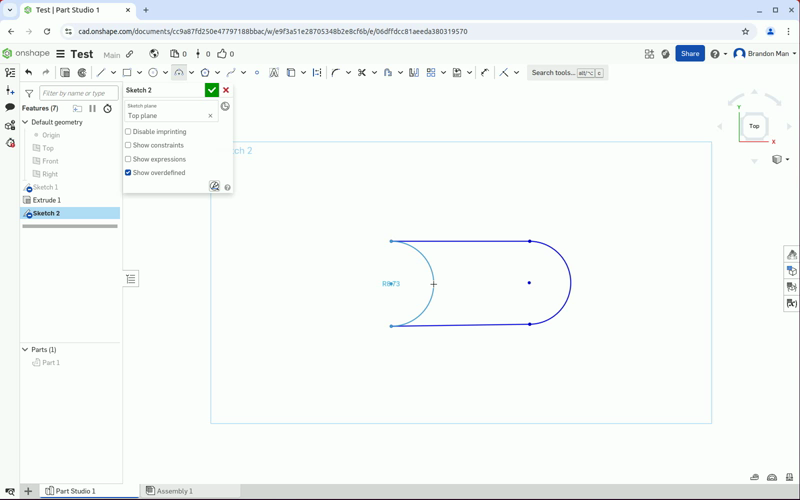
key_up(shift)
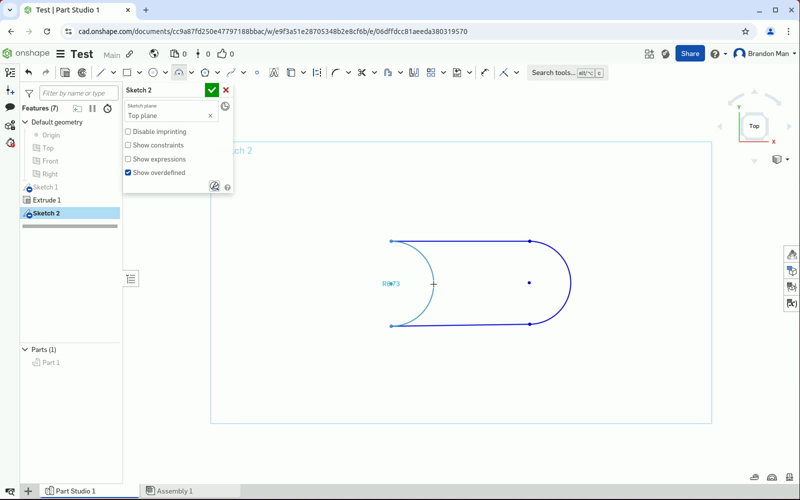
key(esc)
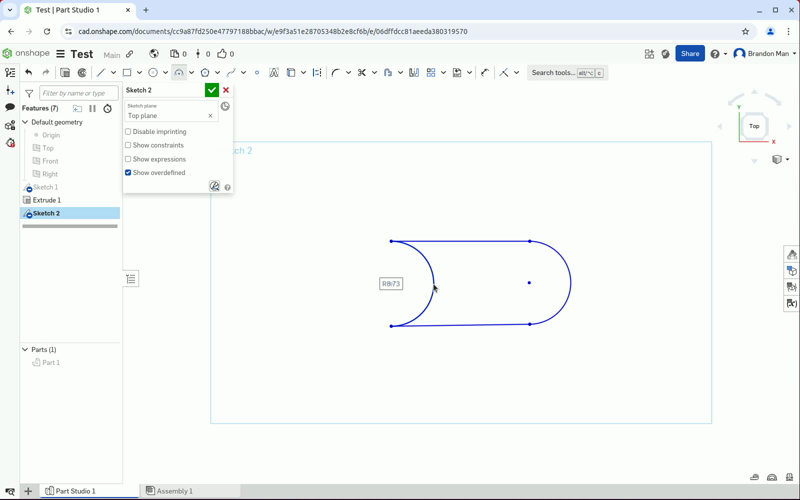
key(c)
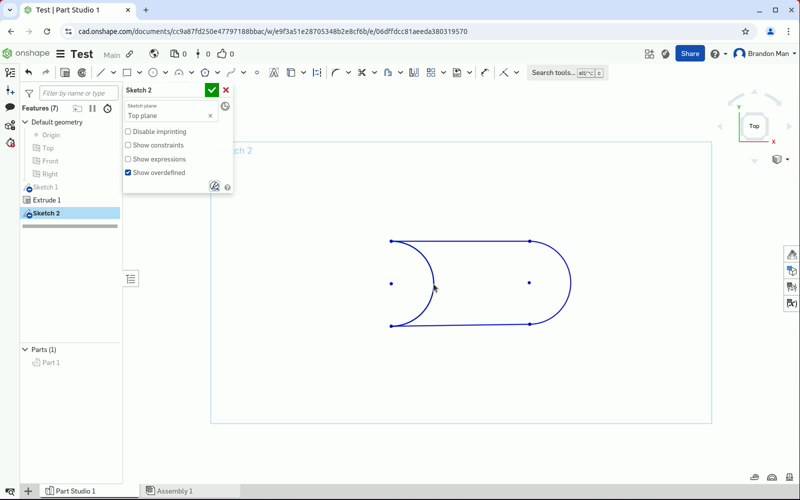
key_down(shift)
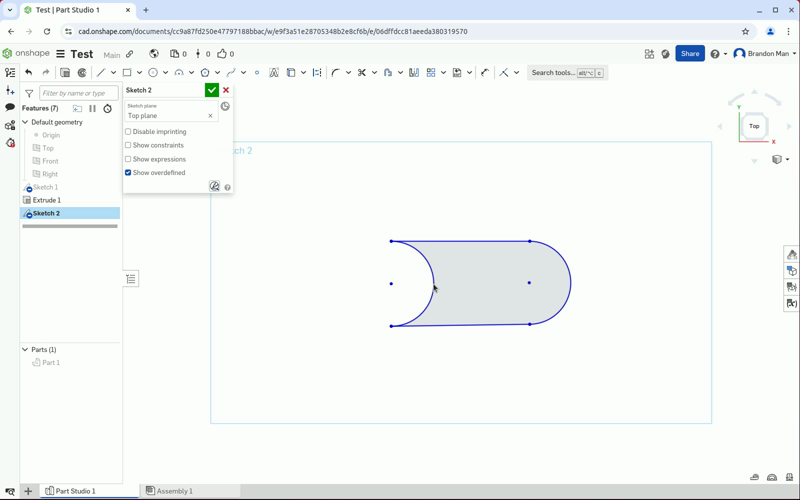
mouse_move(529, 282)
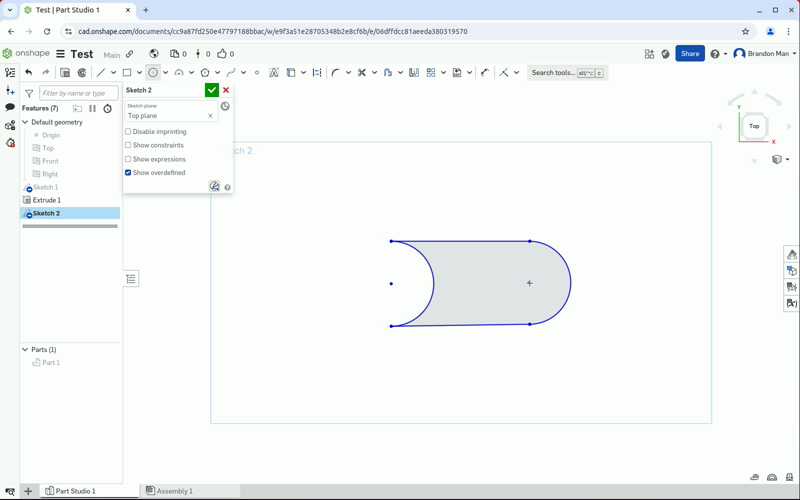
scroll(6)
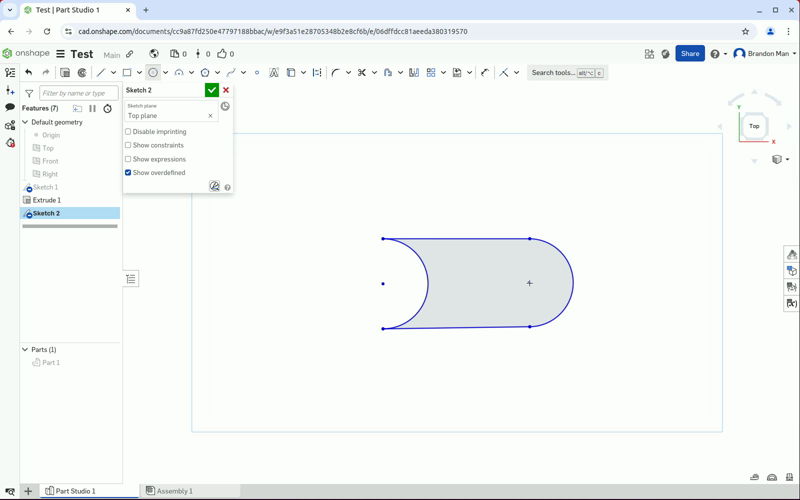
scroll(6)
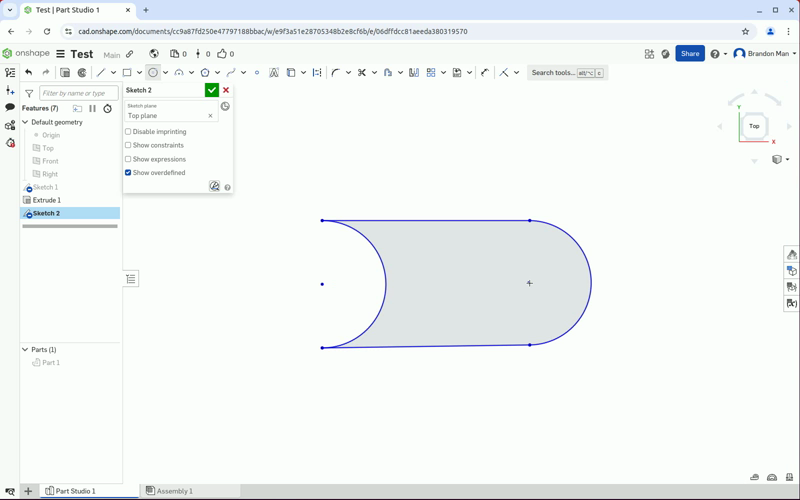
scroll(6)
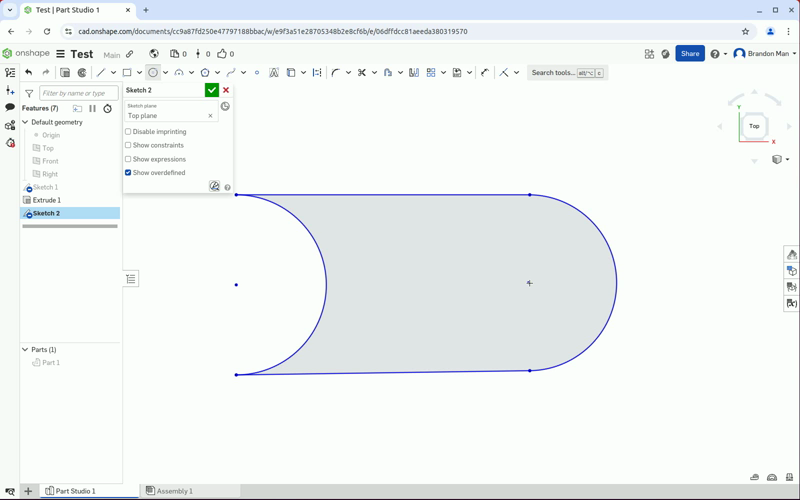
scroll(6)
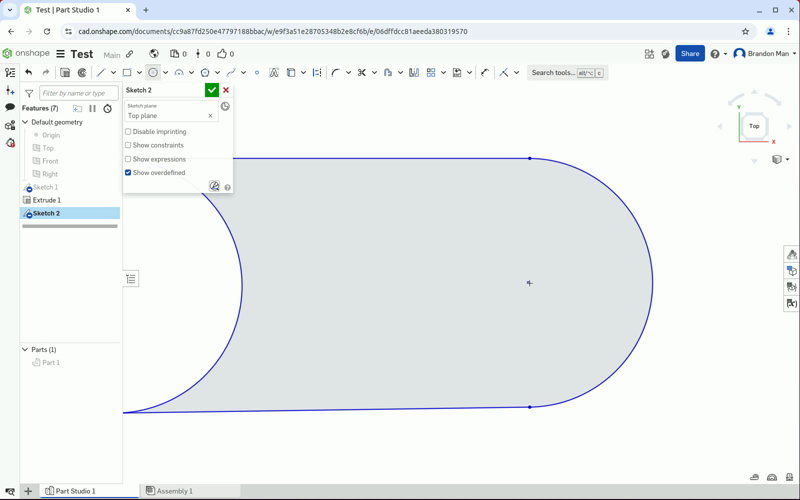
scroll(6)
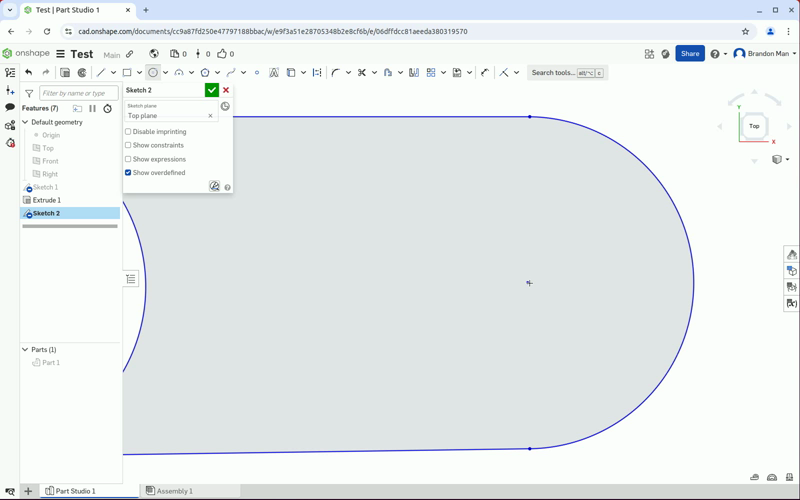
scroll(6)
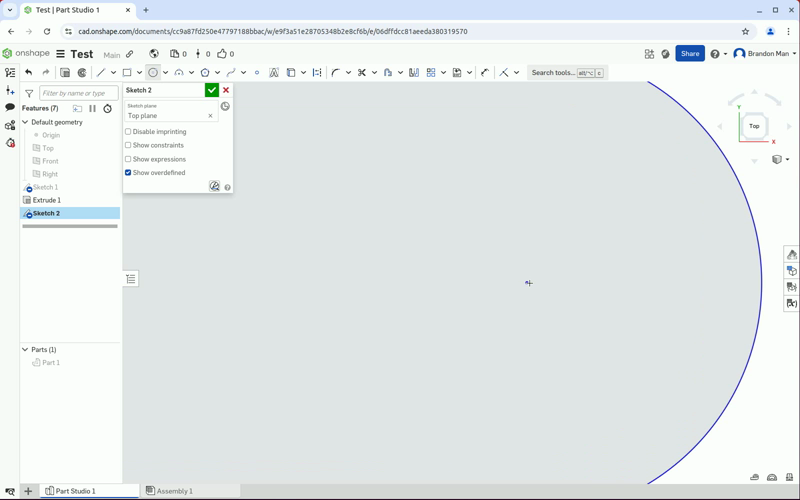
scroll(6)
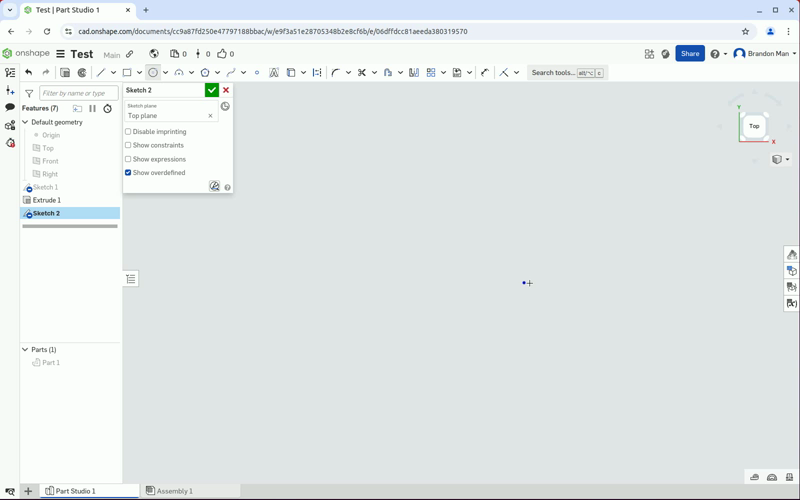
click(529, 282)
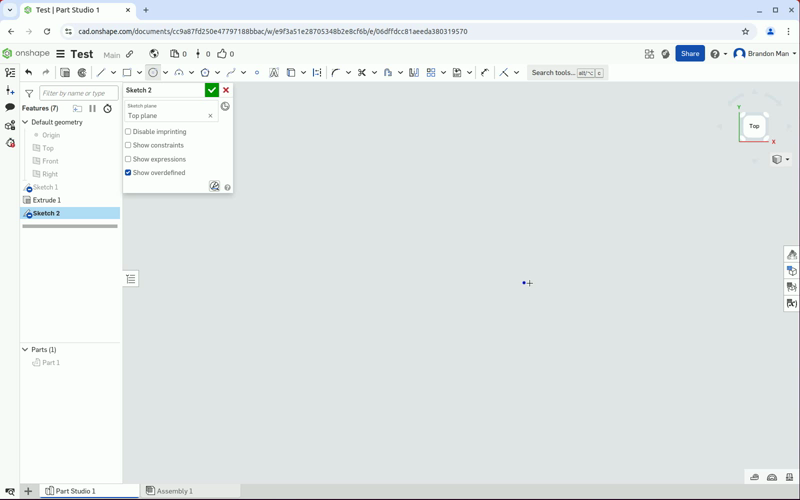
scroll(-6)
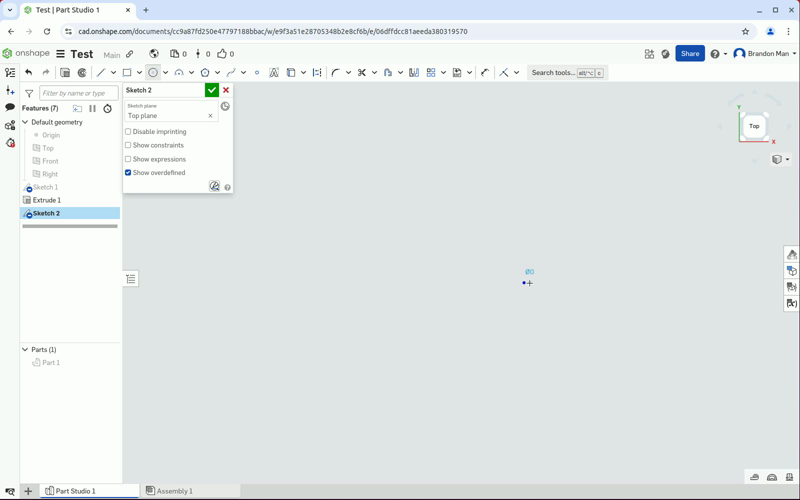
scroll(-6)
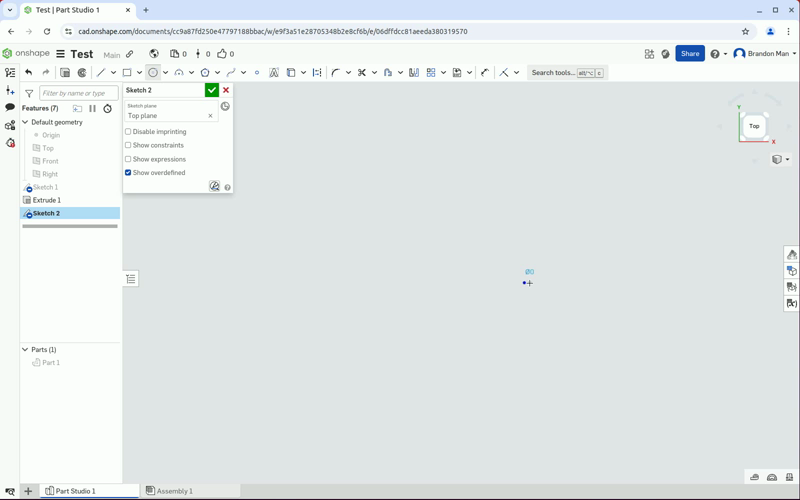
scroll(-6)
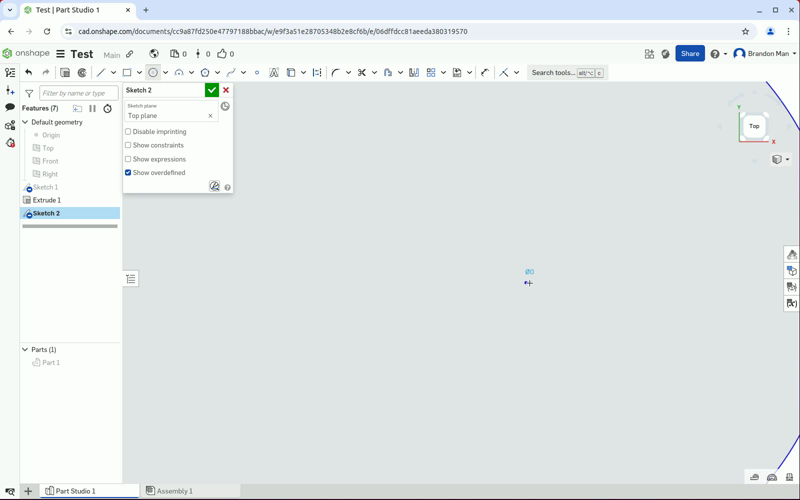
scroll(-6)
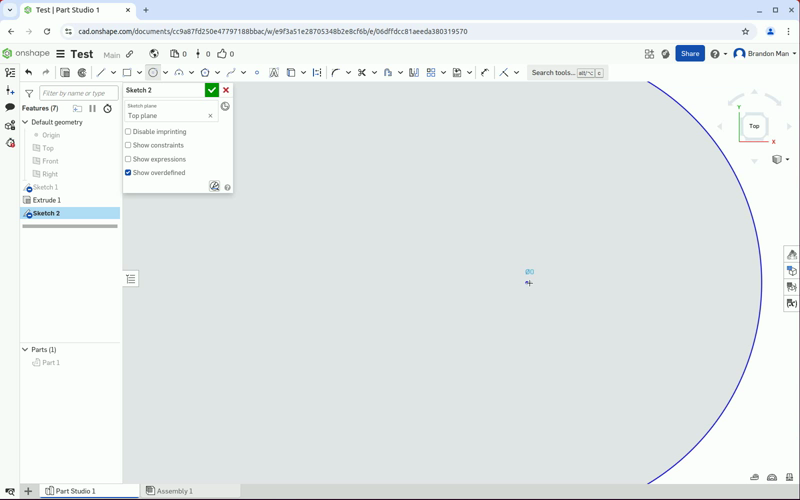
scroll(-6)
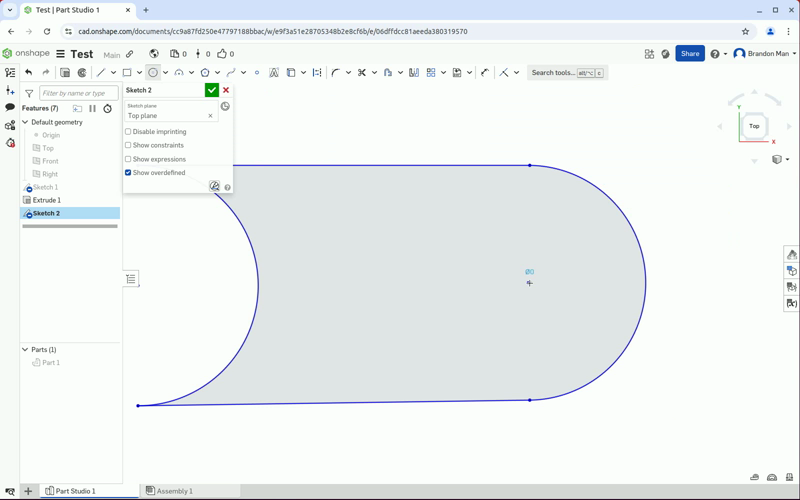
scroll(-6)
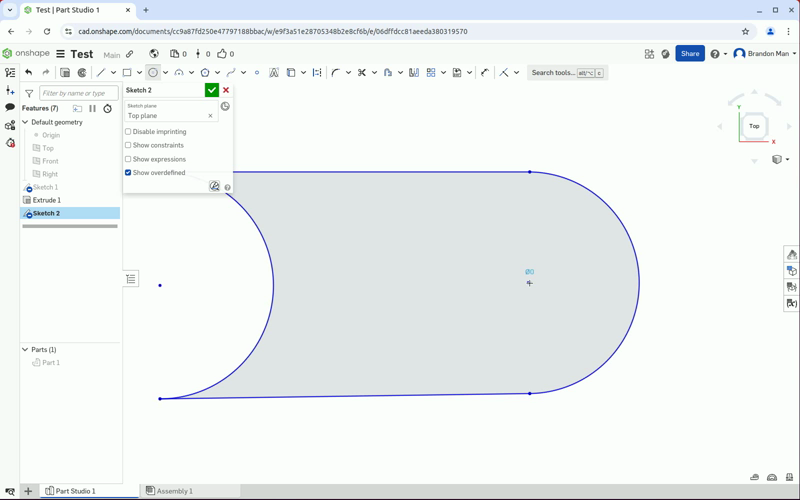
scroll(-6)
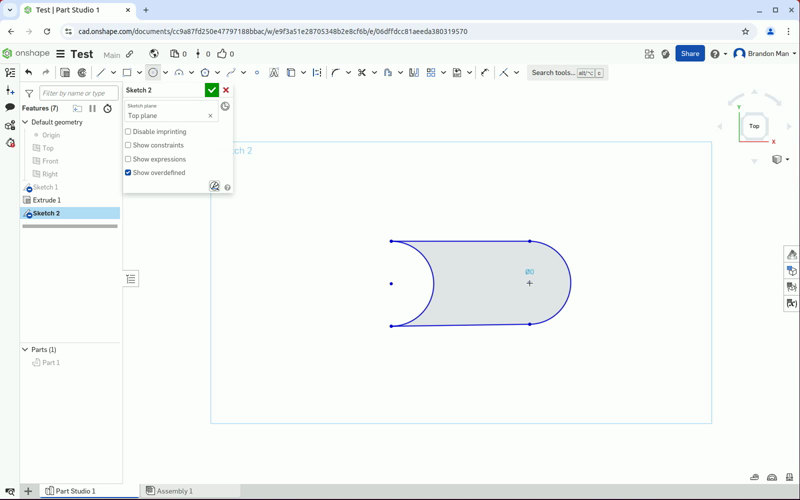
key_up(shift)
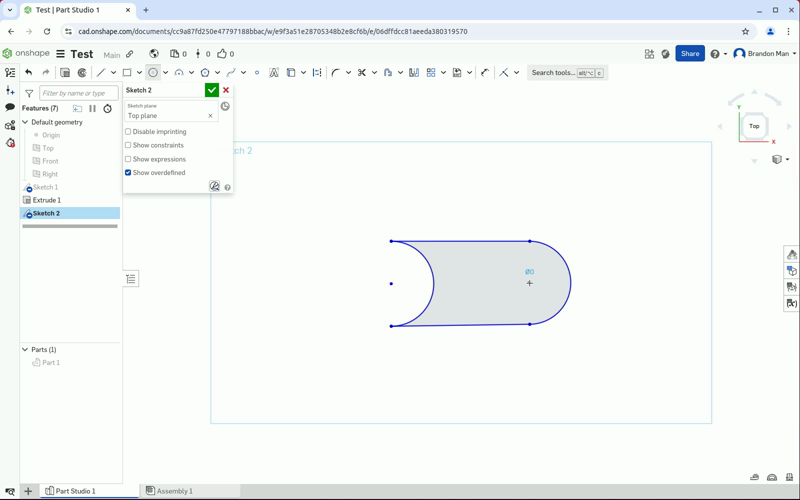
mouse_move(554, 282)
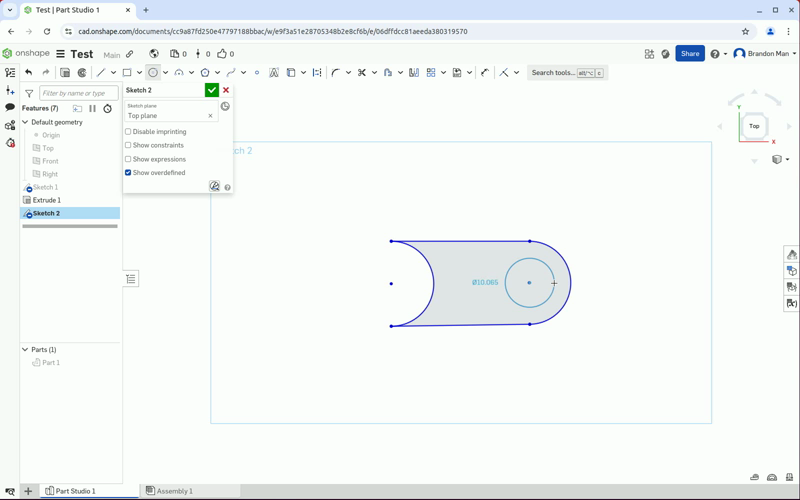
click(554, 282)
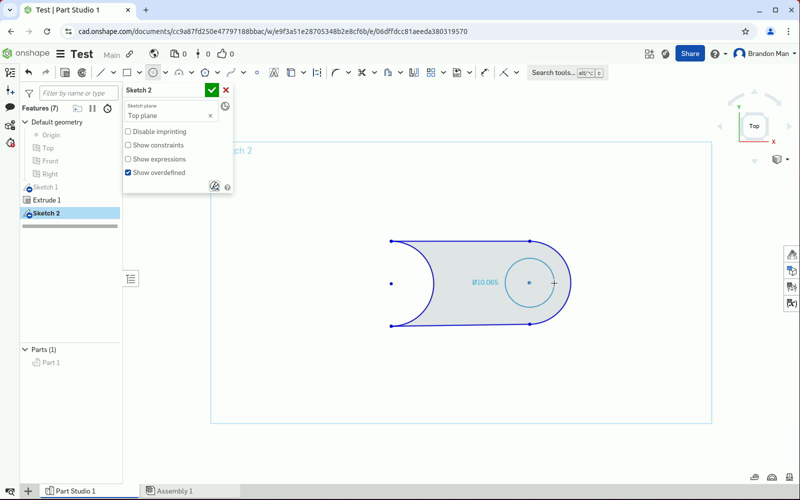
key(esc)
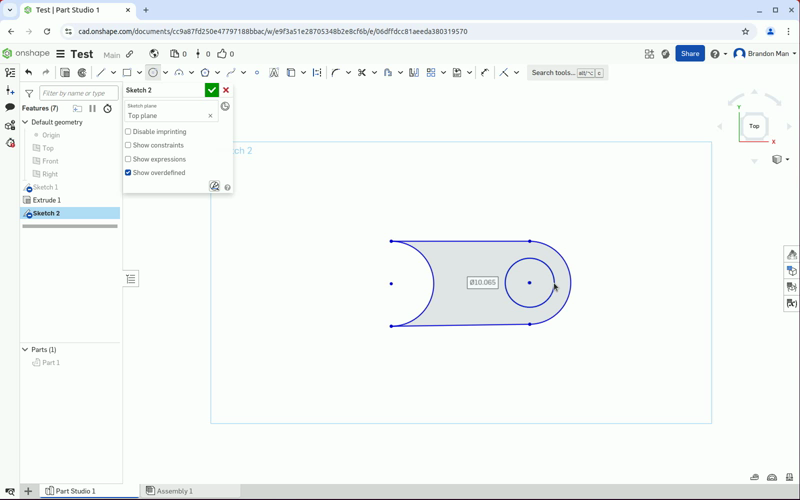
mouse_move(525, 251)
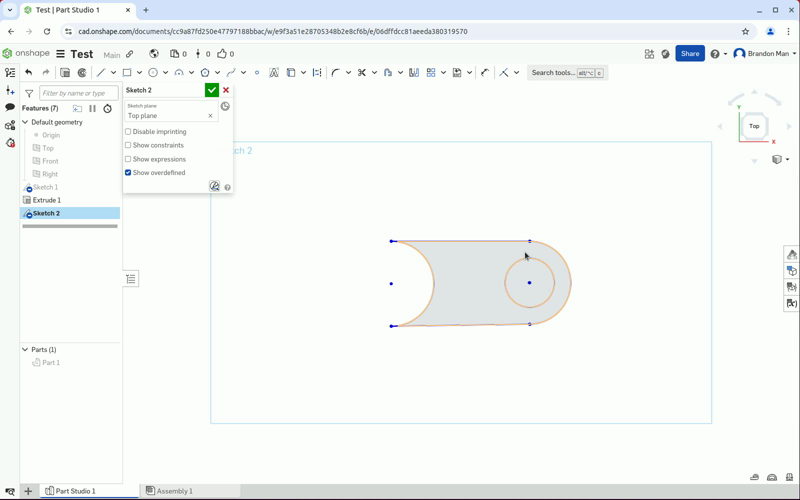
click(525, 251)
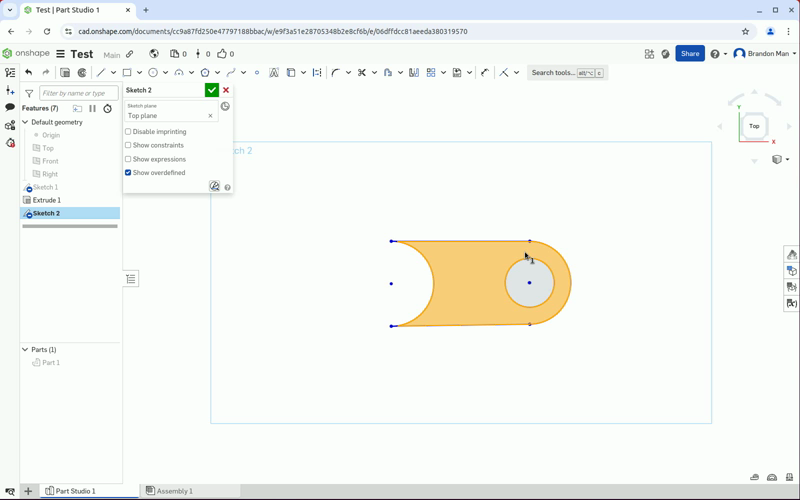
mouse_move(73, 352)
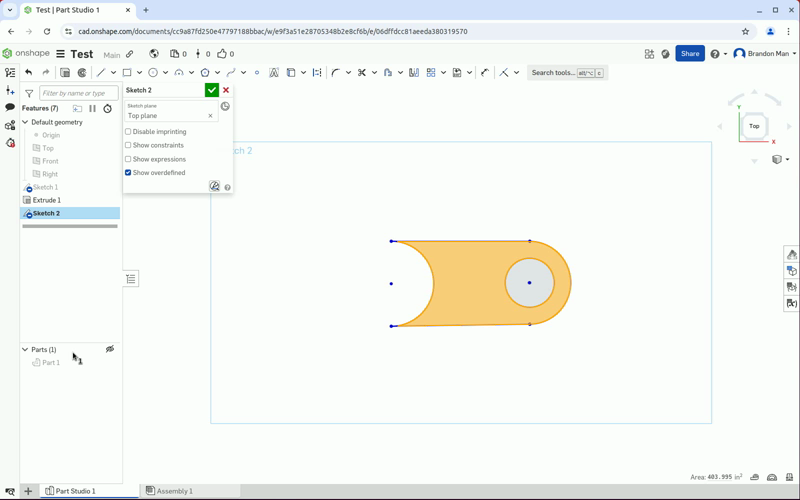
key(shift+y)
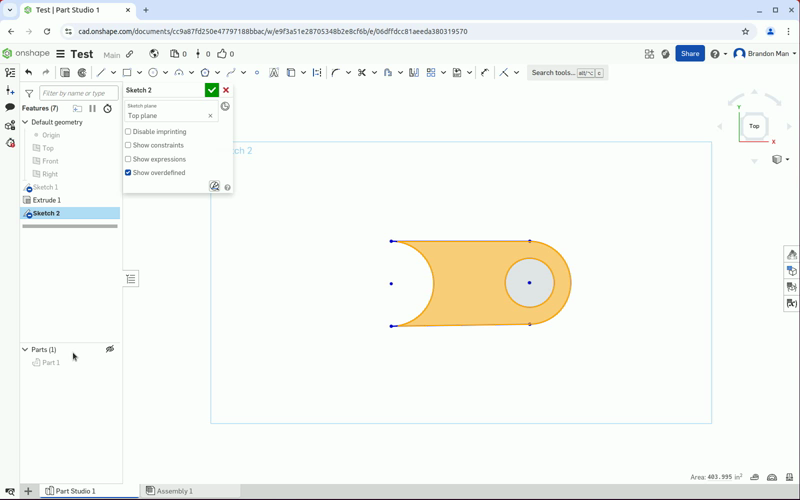
key(shift+e)
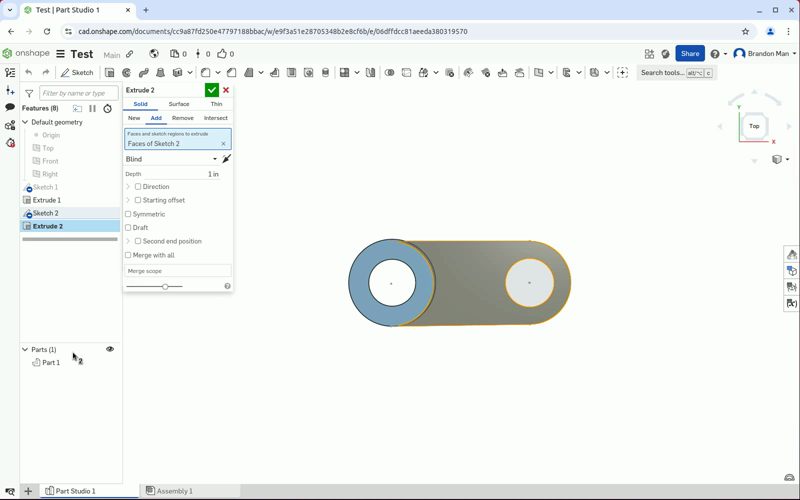
mouse_move(143, 106)
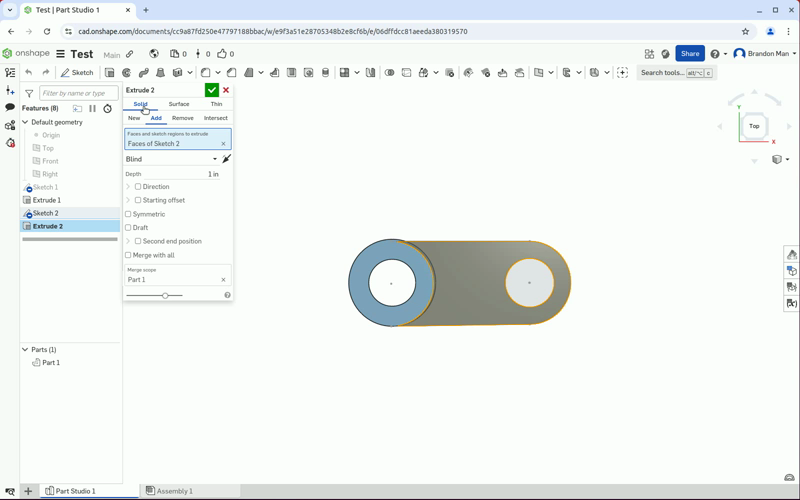
click(143, 106)
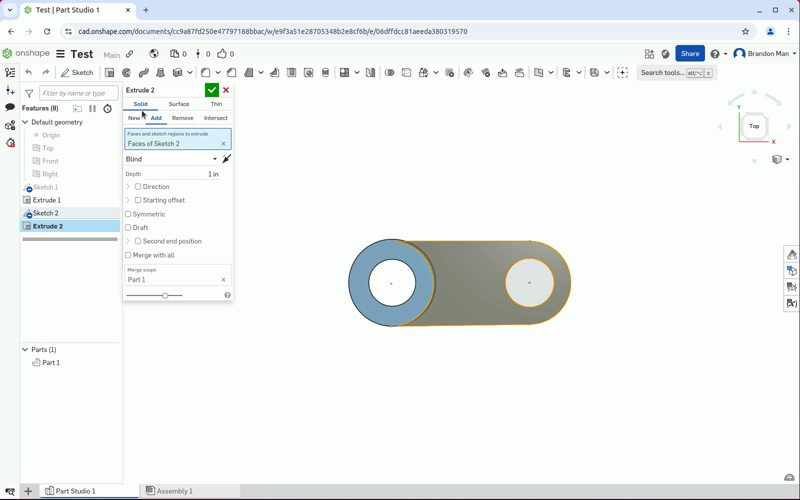
mouse_move(137, 120)
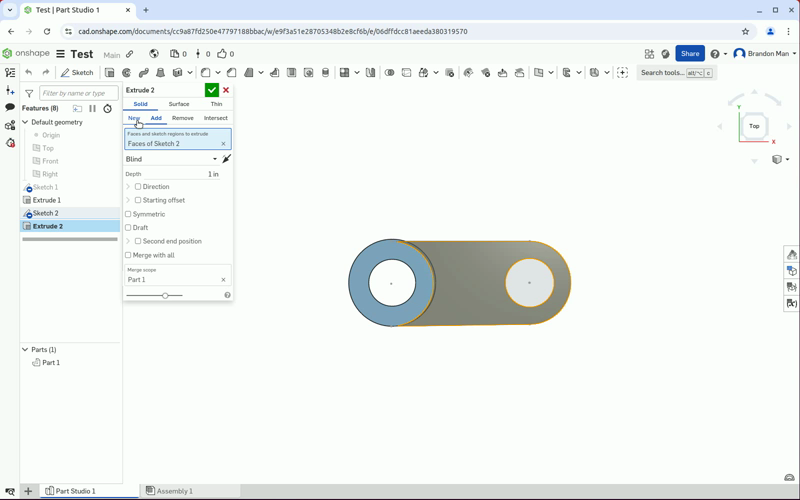
click(137, 120)
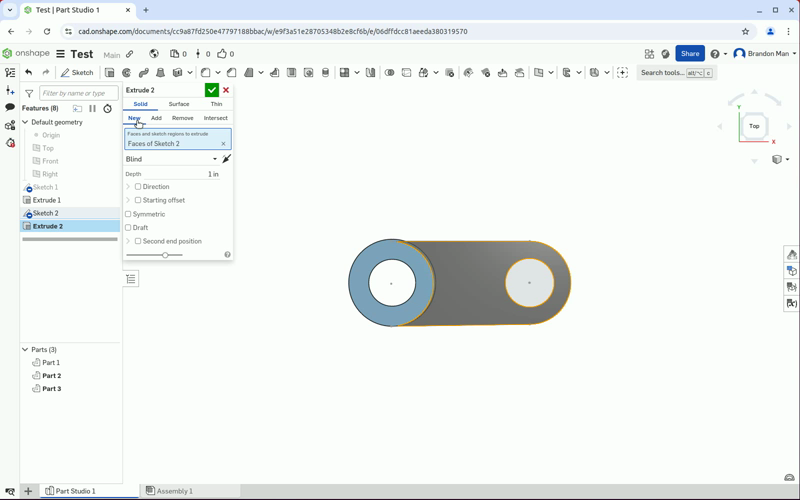
key(tab, 4)
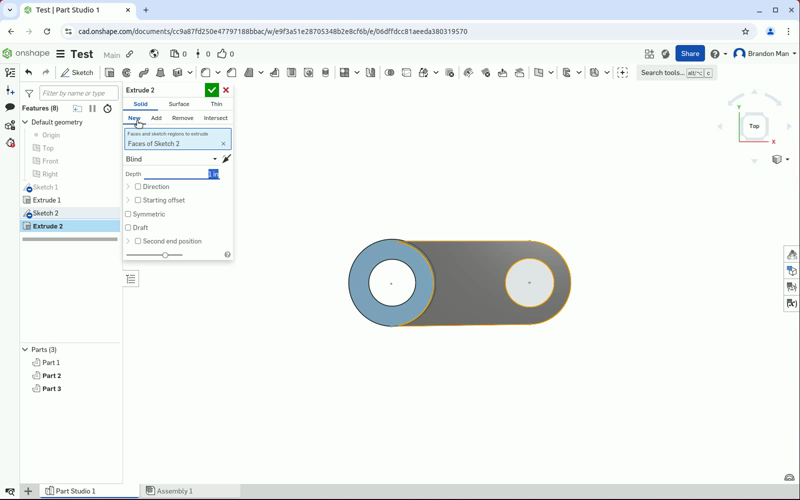
text(7.703)
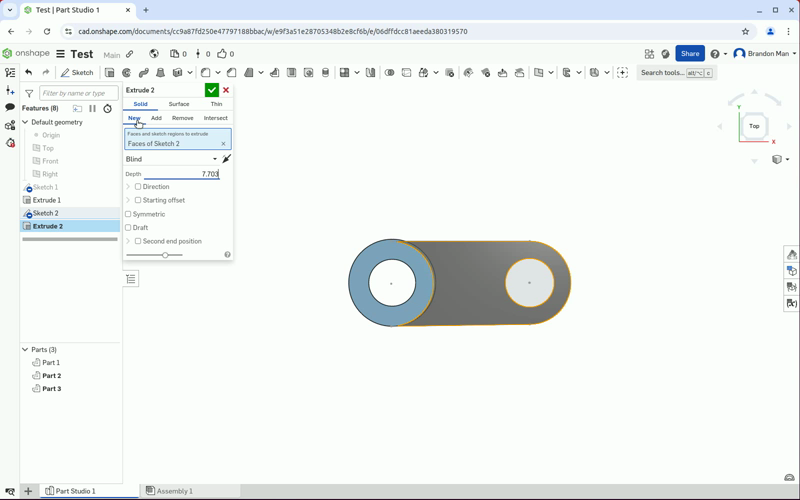
key(enter)
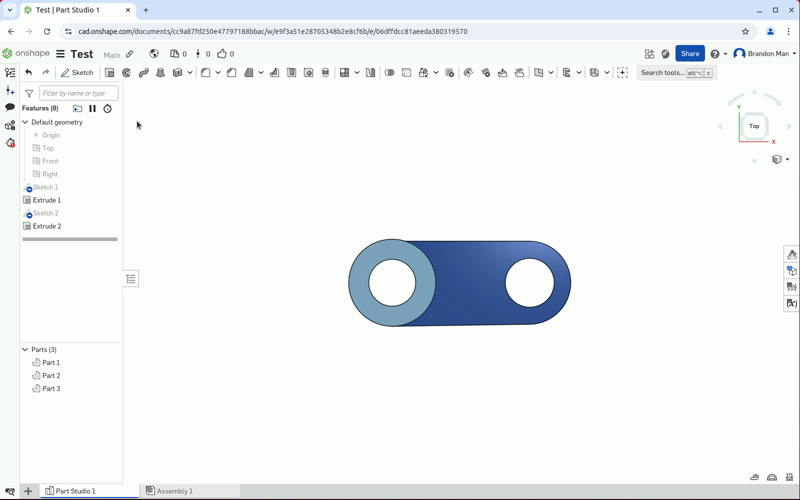
key(shift+h)
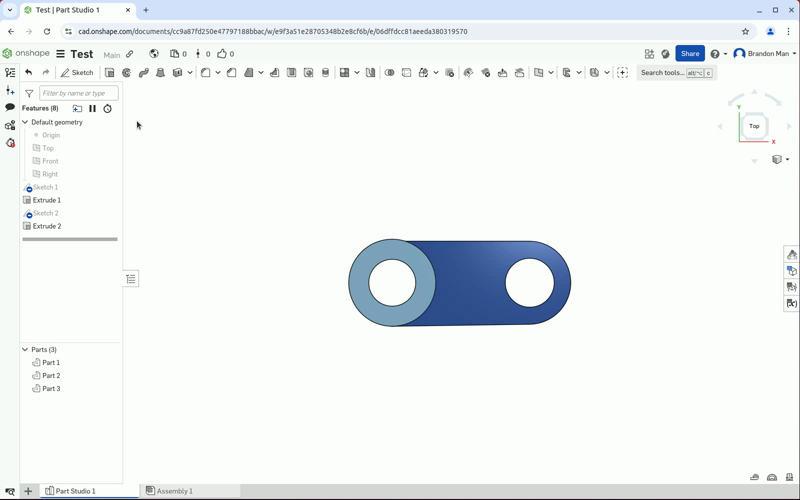
key(shift+h)
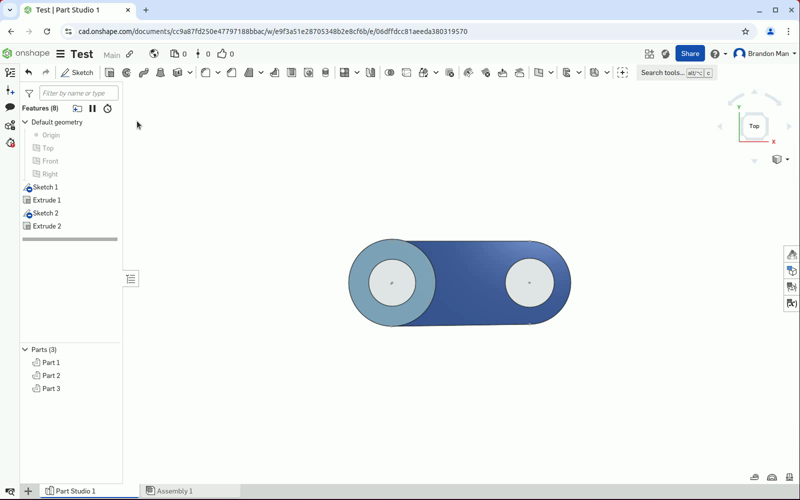
key(shift+7)
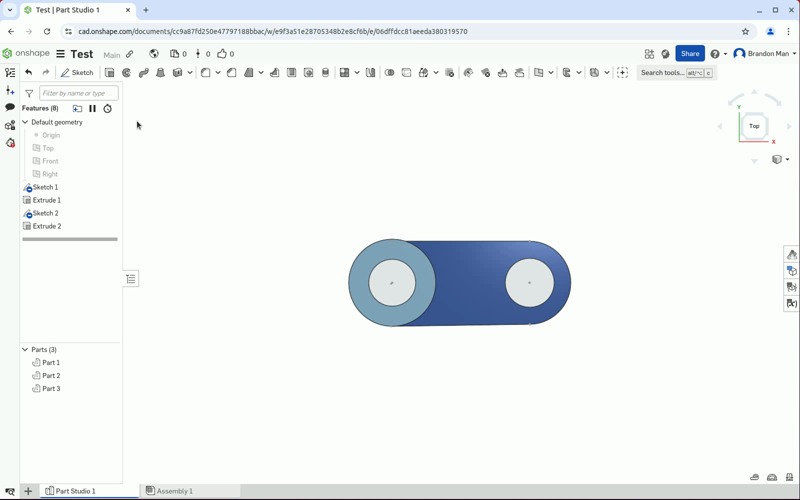
key(up, 3)
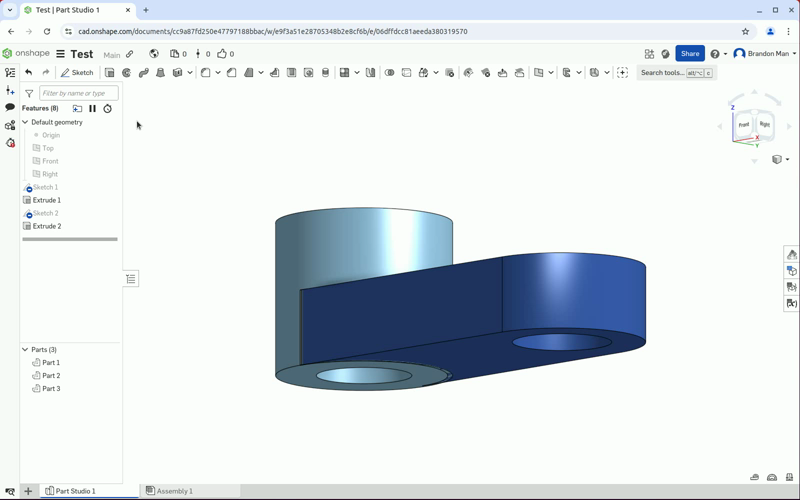
key(left, 3)
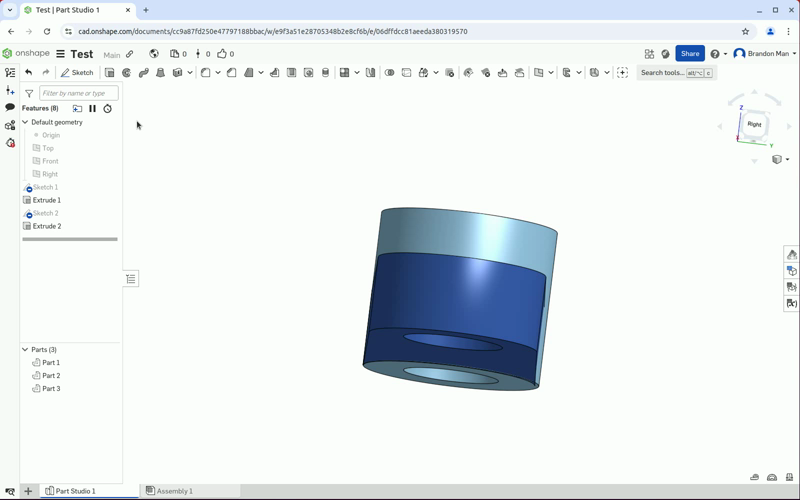
key(right, 3)
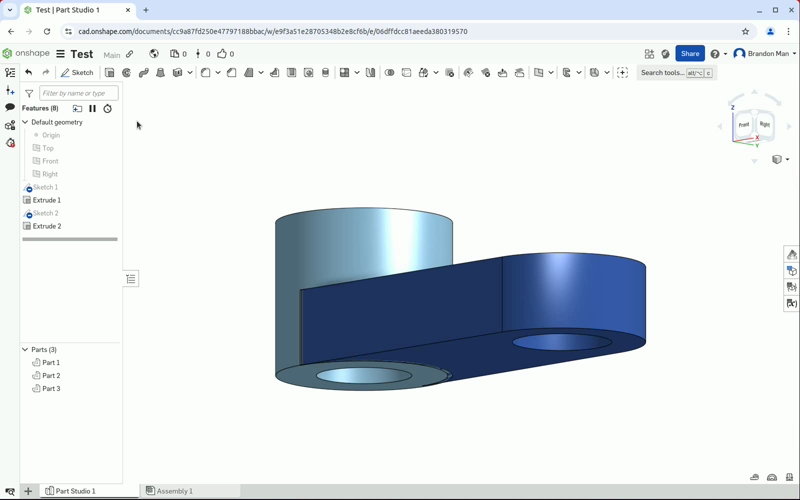
key(down, 3)
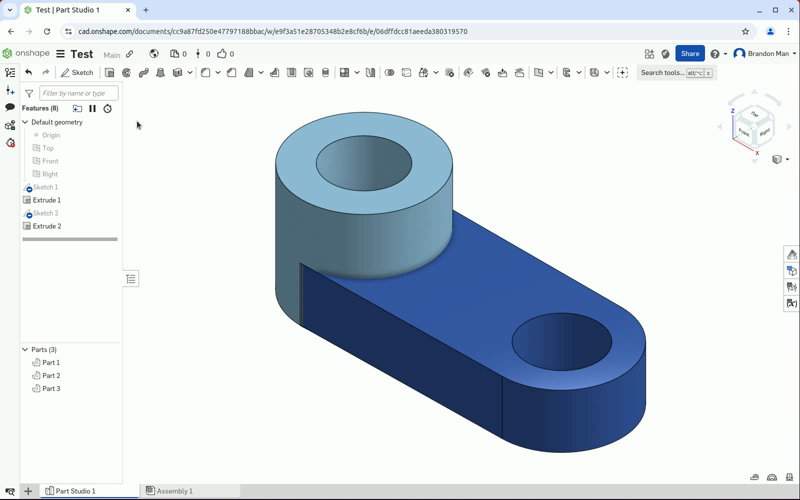
mouse_move(73, 189)
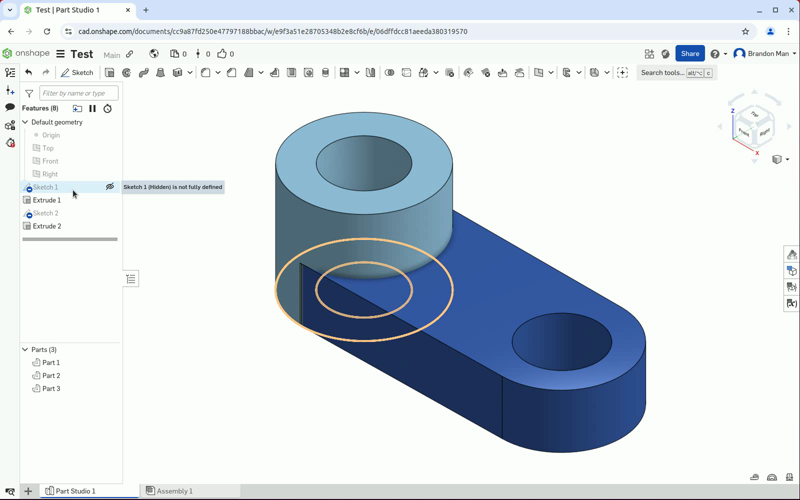
click(73, 189)